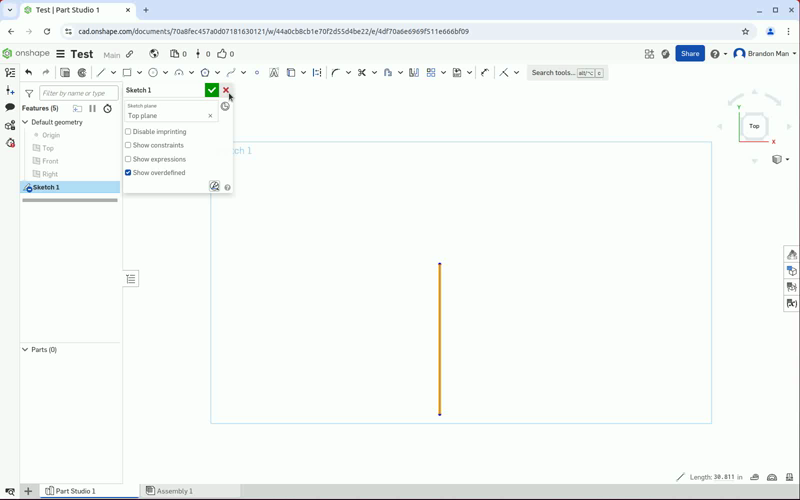
key(shift+h)
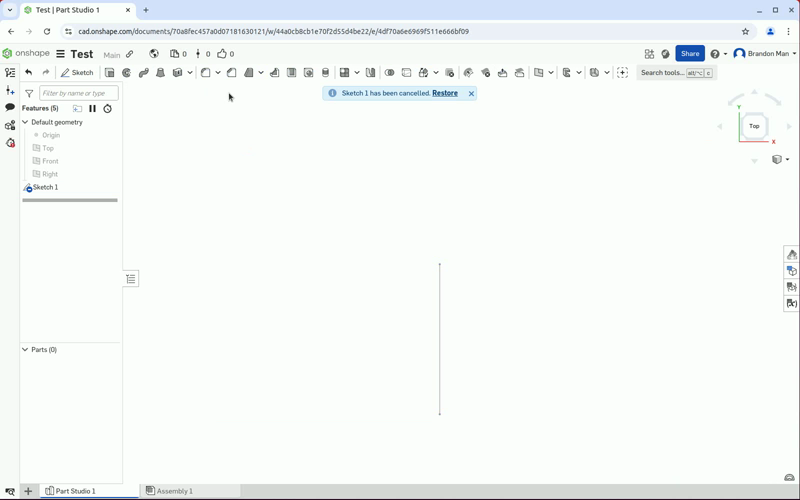
key(shift+s)
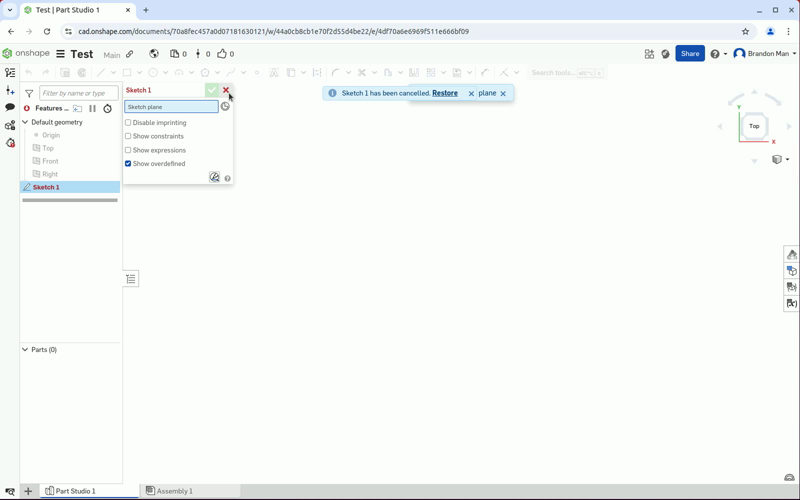
mouse_move(73, 150)
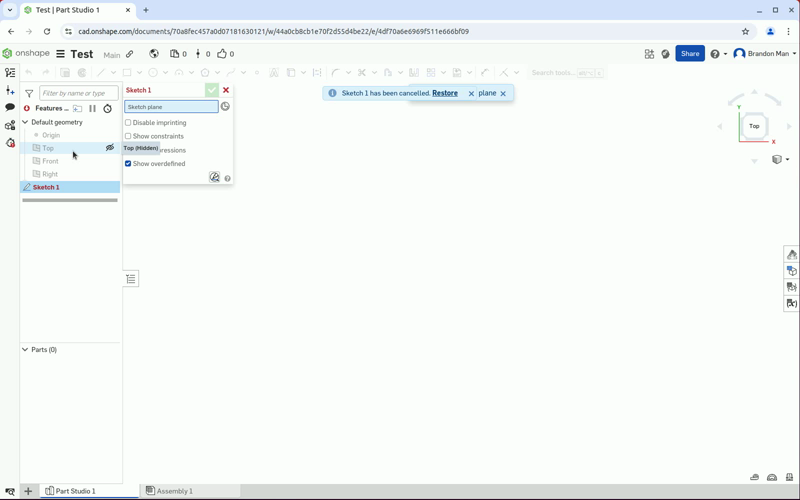
click(73, 150)
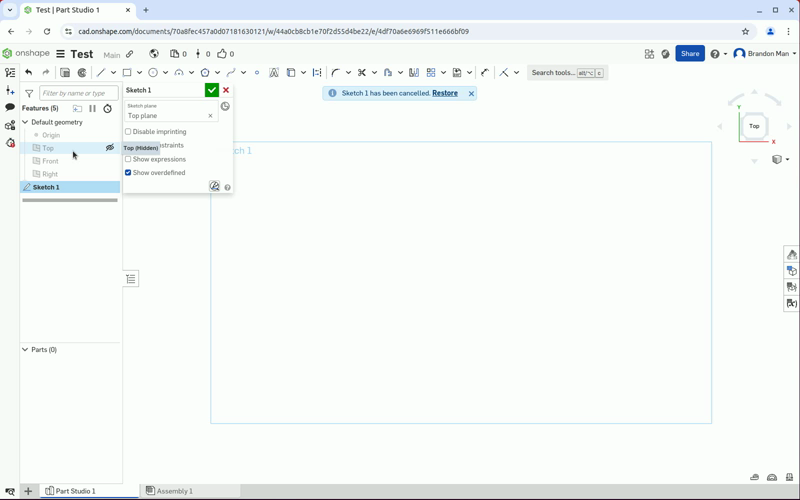
mouse_move(73, 352)
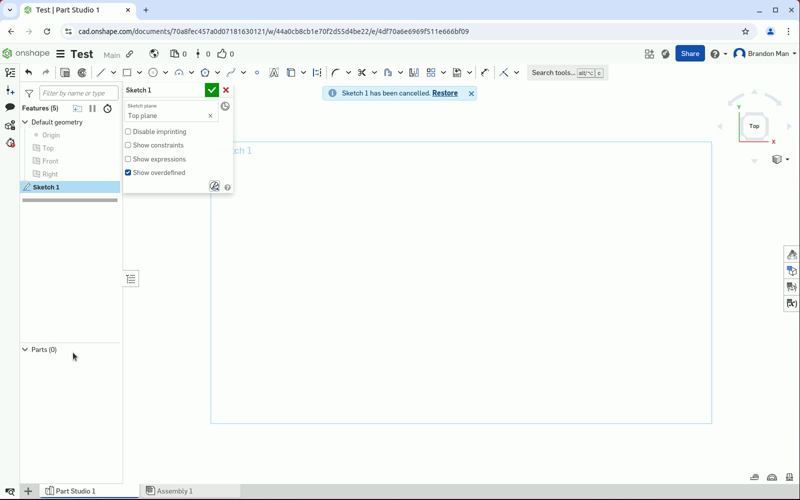
key(y)
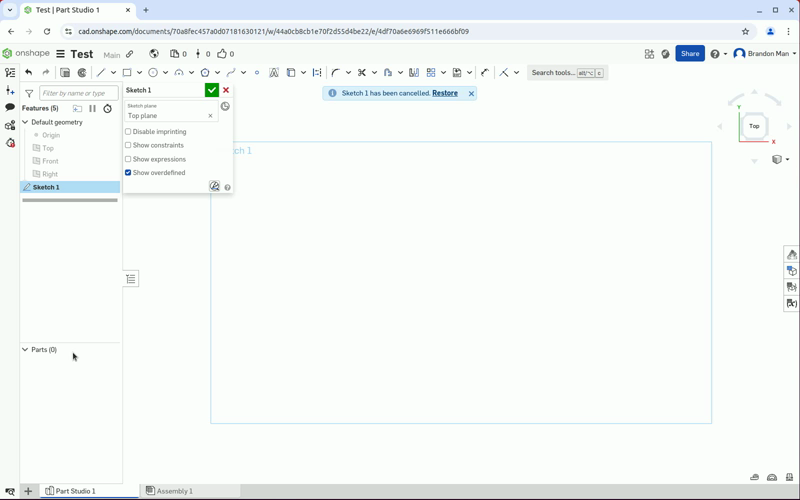
key(l)
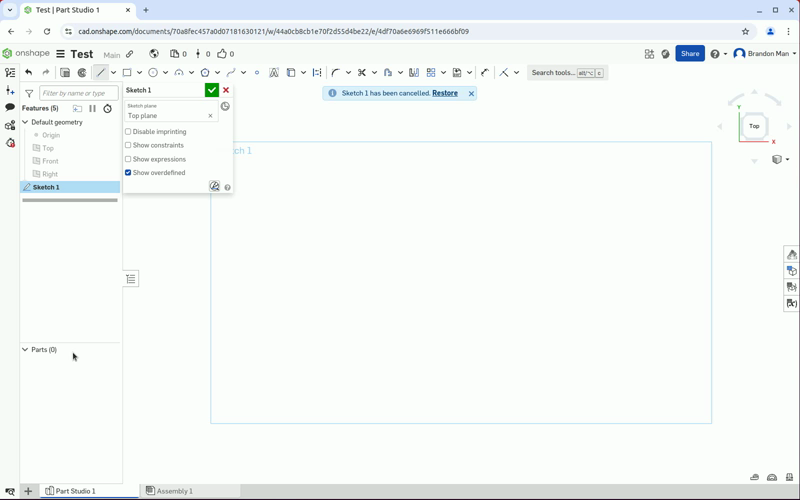
key_down(shift)
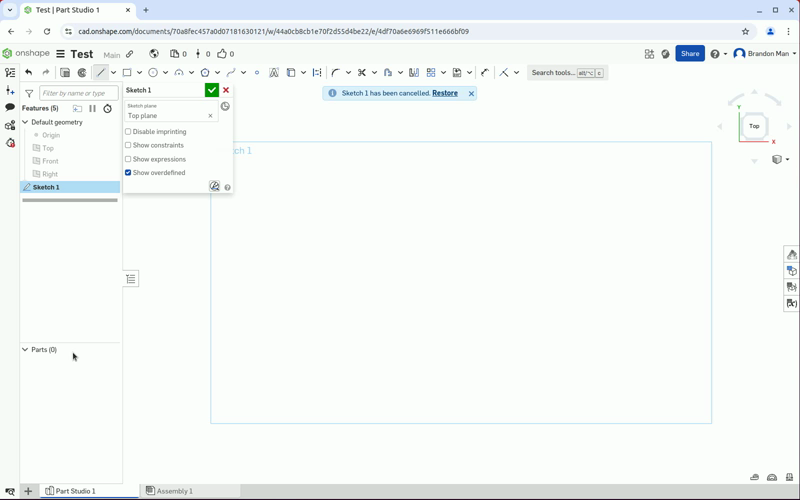
mouse_move(396, 330)
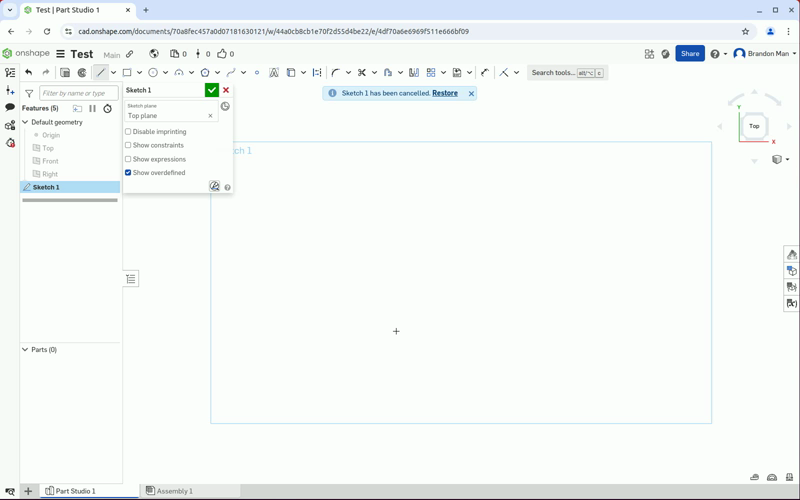
click(396, 330)
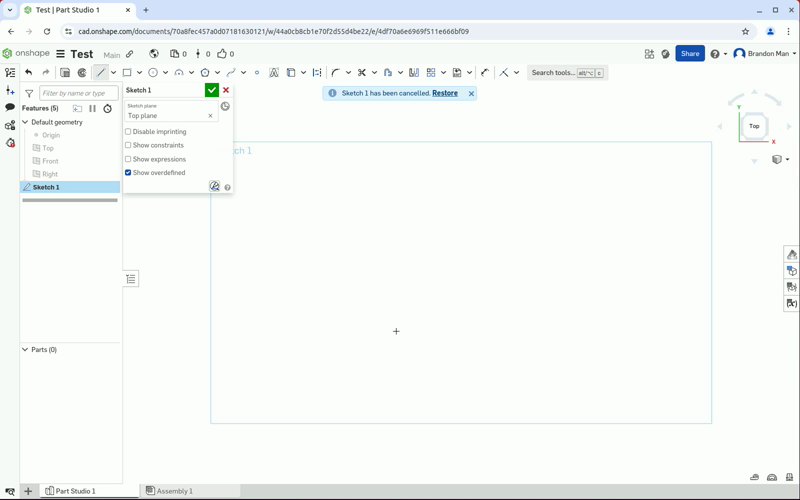
key_up(shift)
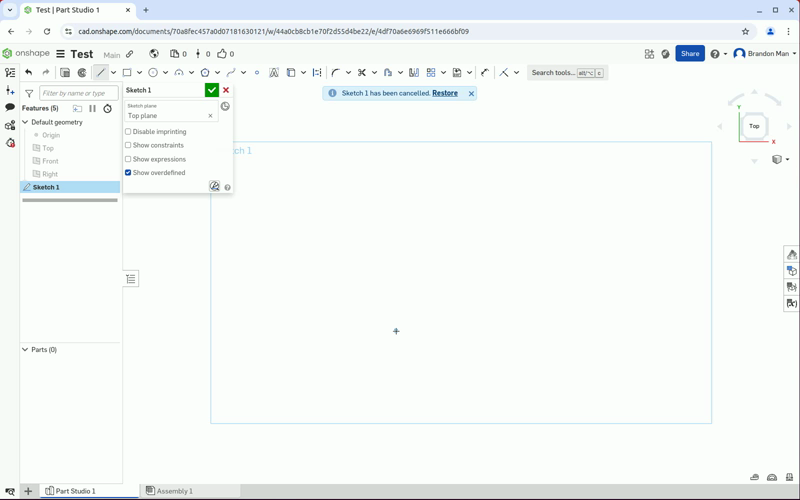
key_down(shift)
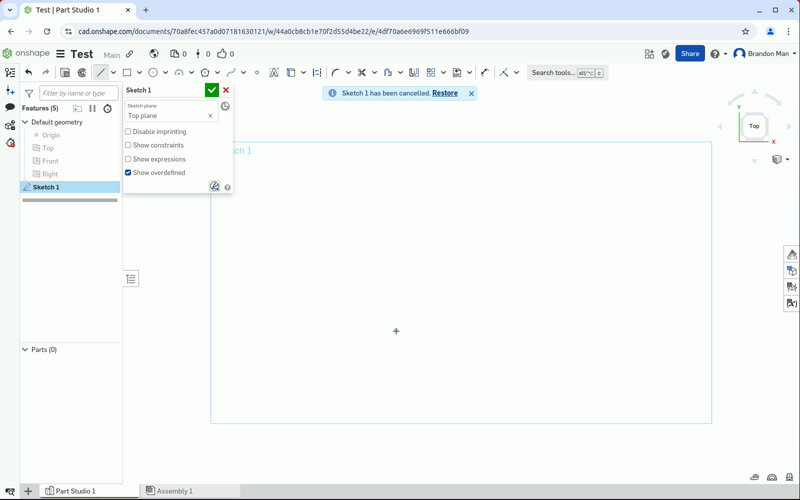
mouse_move(426, 330)
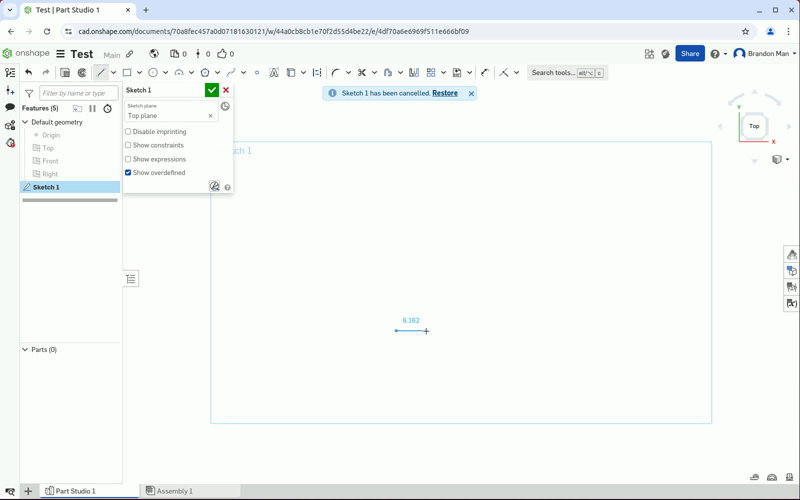
mouse_move(415, 330)
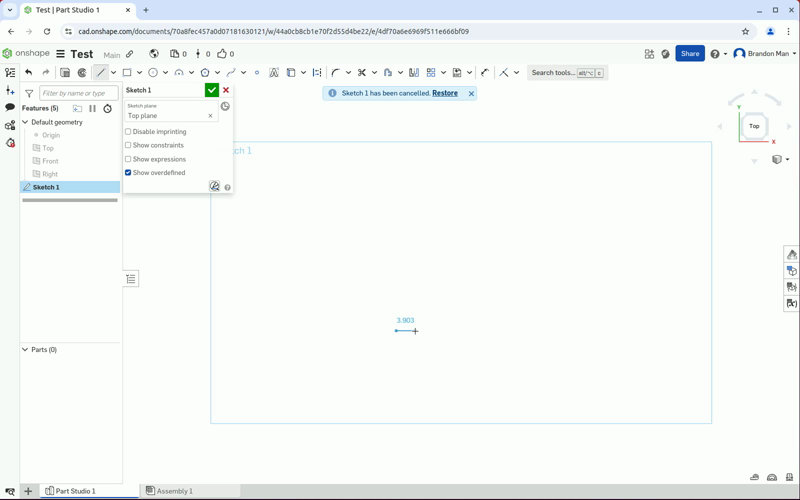
click(415, 330)
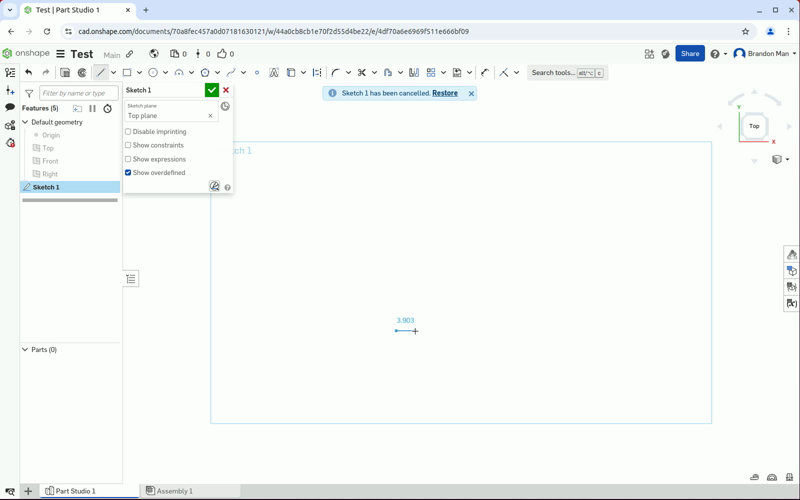
key_up(shift)
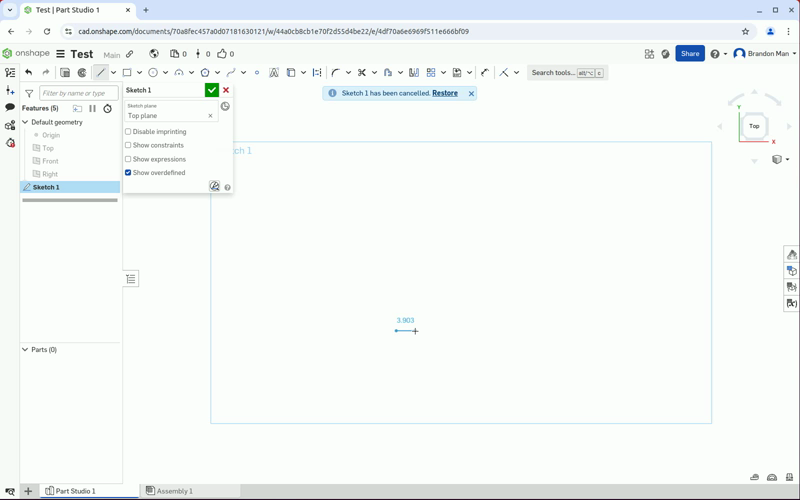
key_down(shift)
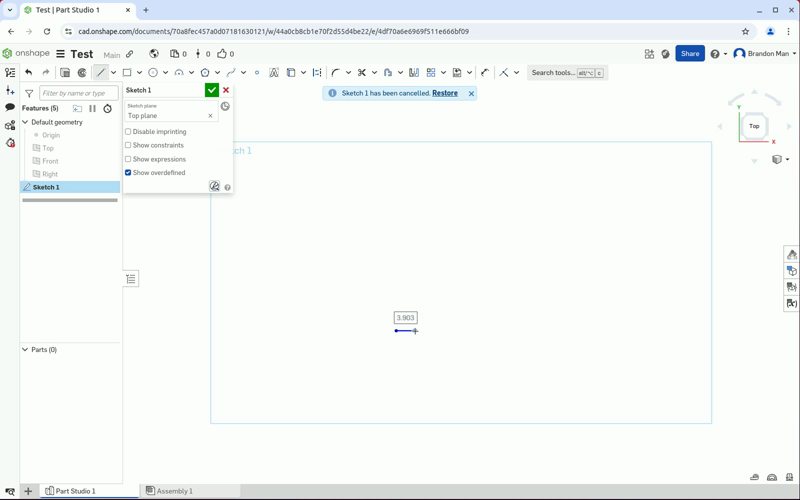
mouse_move(415, 255)
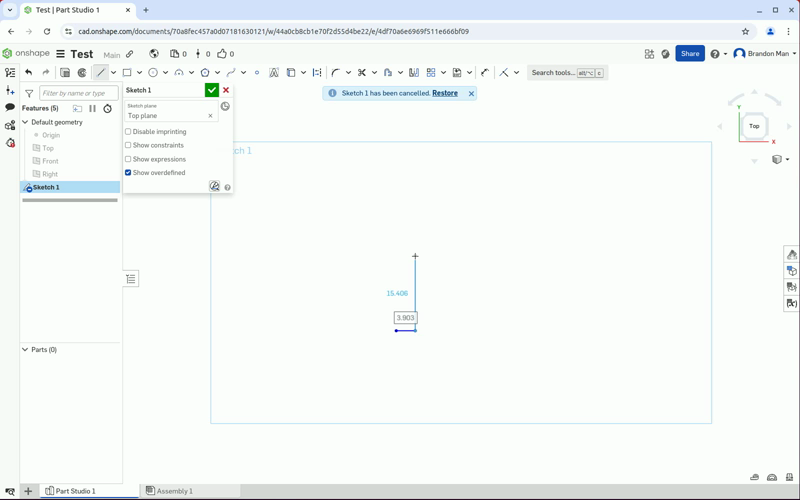
click(415, 255)
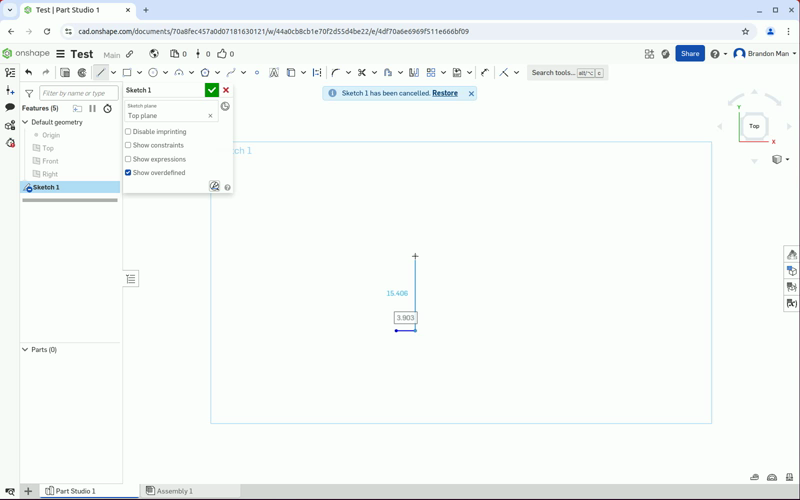
key_up(shift)
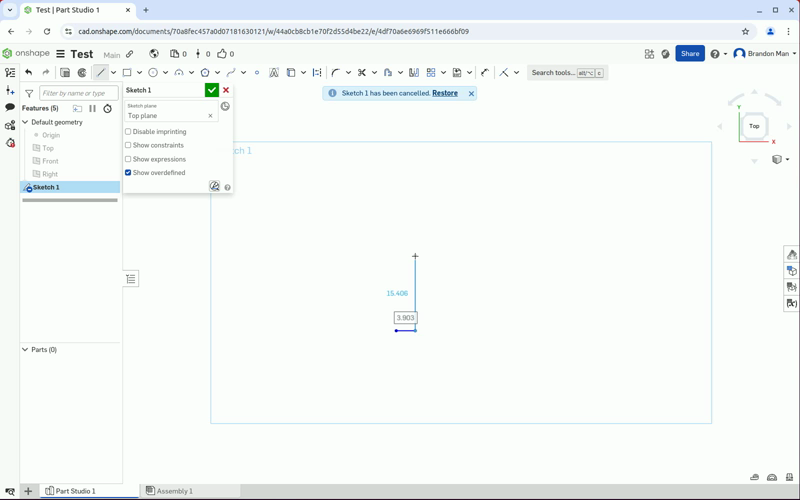
key_down(shift)
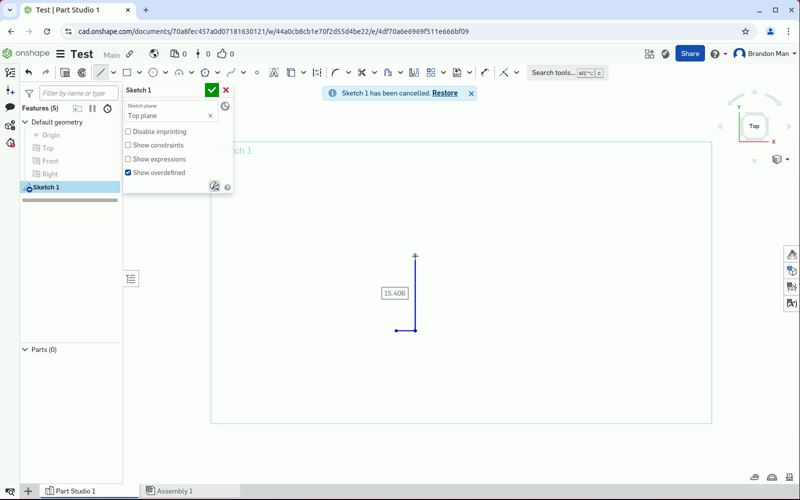
mouse_move(490, 255)
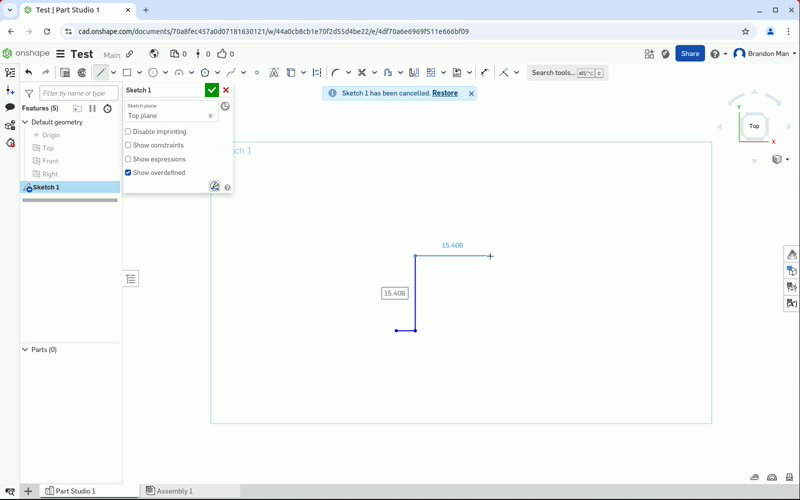
click(490, 255)
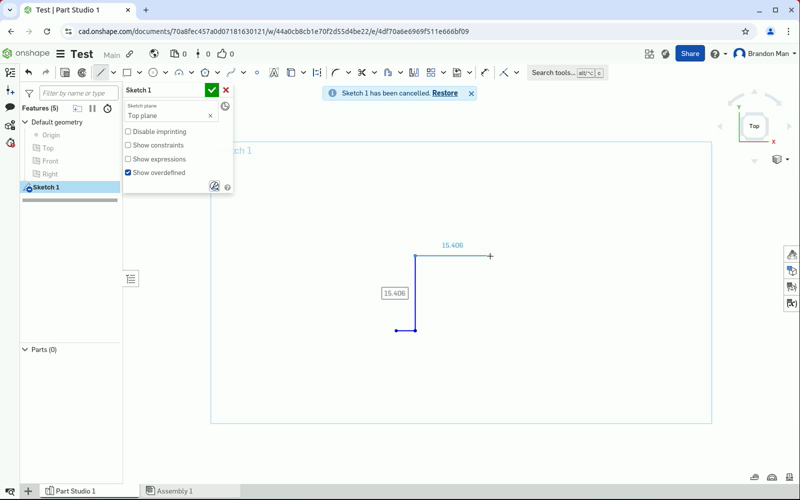
key_up(shift)
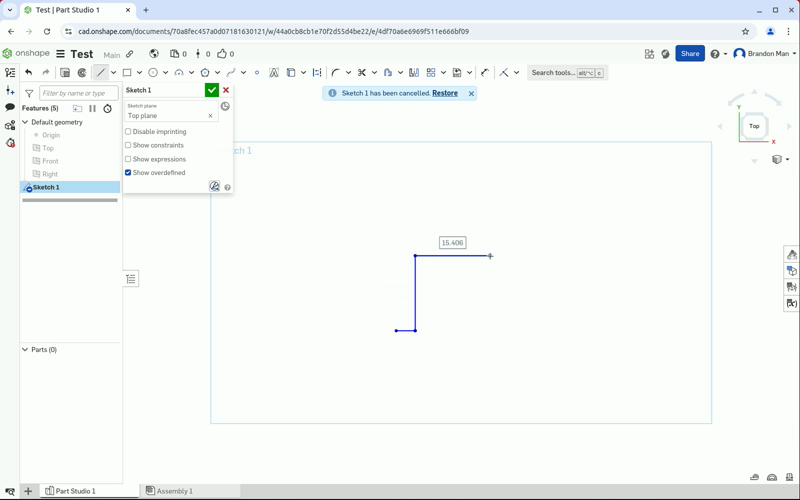
key_down(shift)
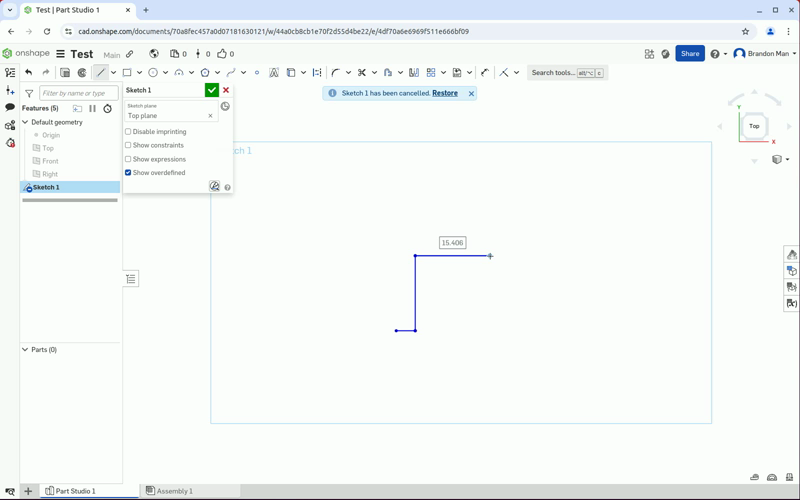
mouse_move(520, 255)
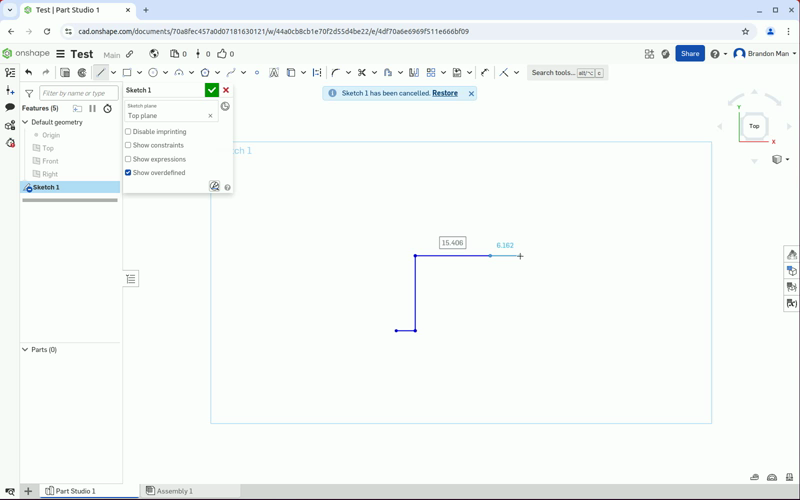
mouse_move(490, 237)
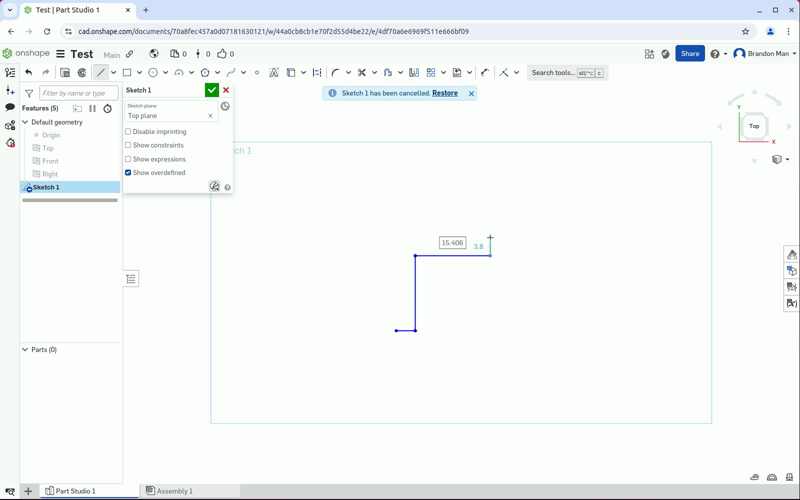
click(490, 237)
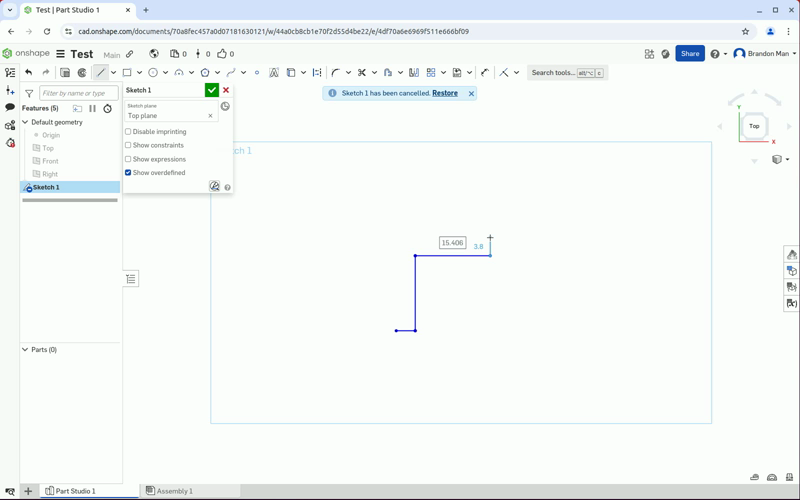
key_up(shift)
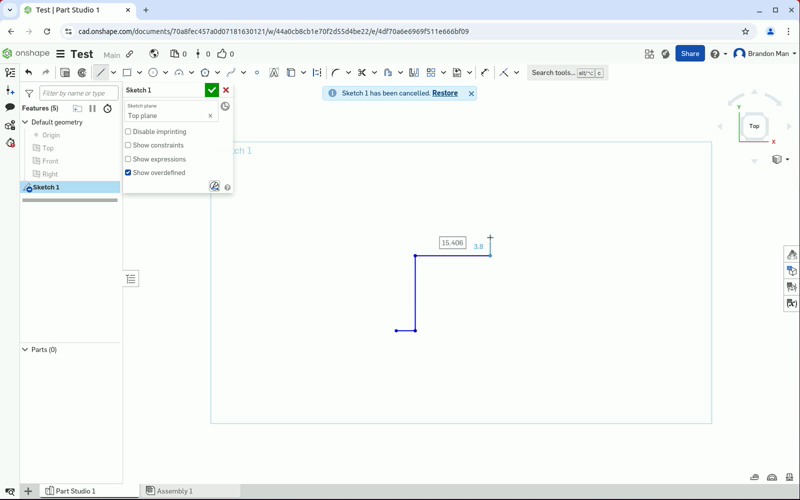
key_down(shift)
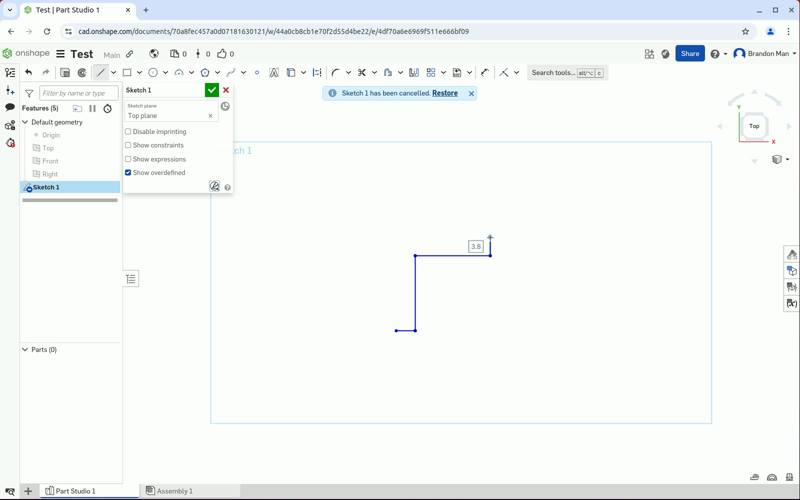
mouse_move(396, 237)
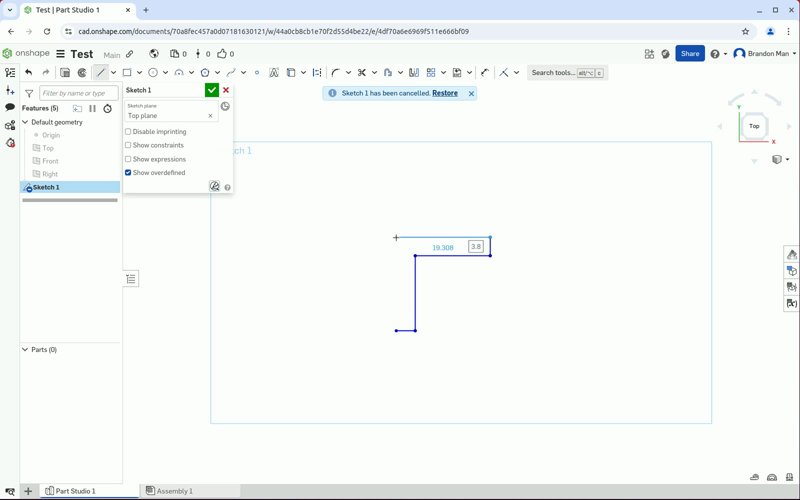
click(396, 237)
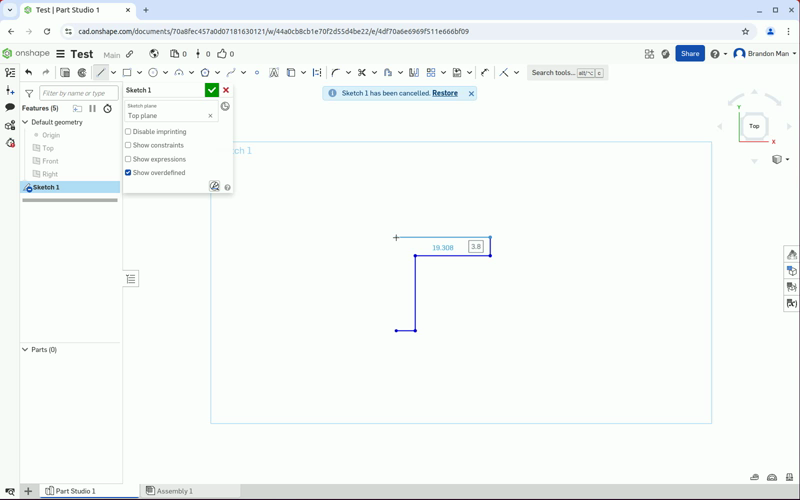
key_up(shift)
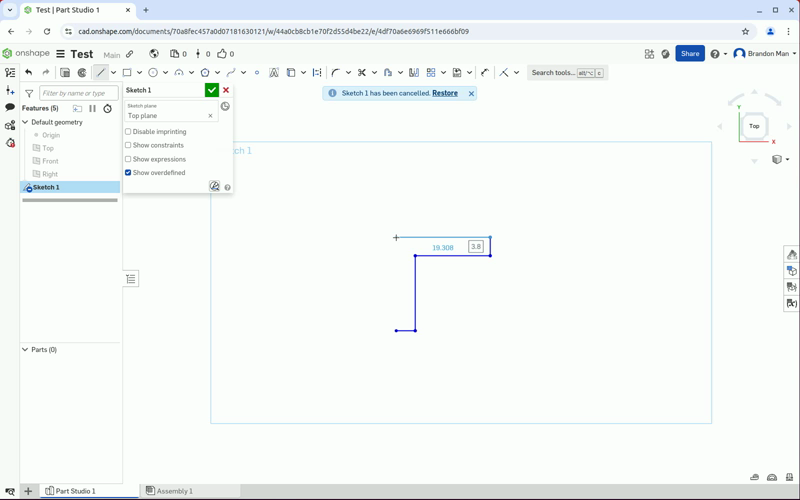
key_down(shift)
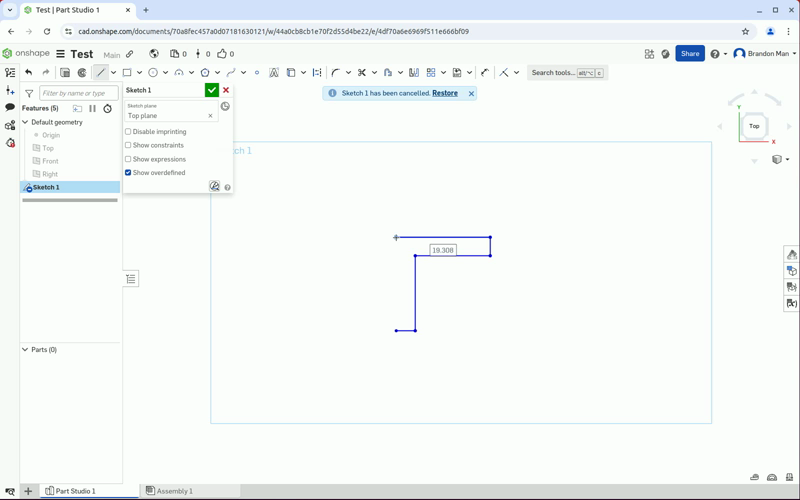
mouse_move(396, 330)
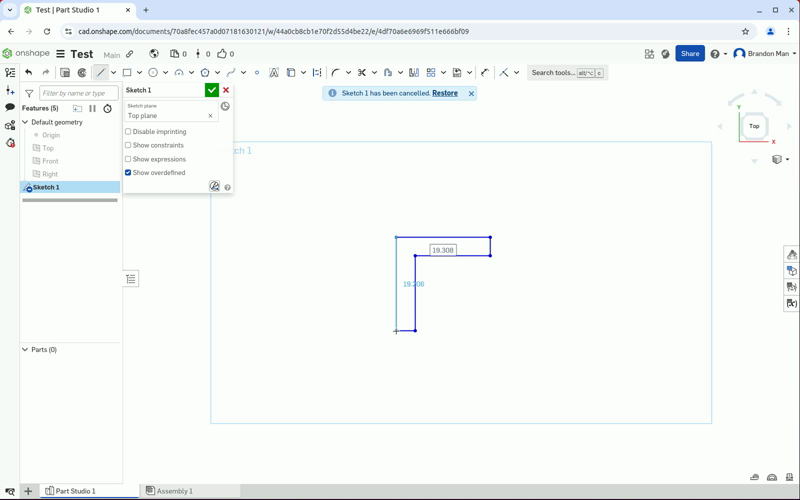
key_up(shift)
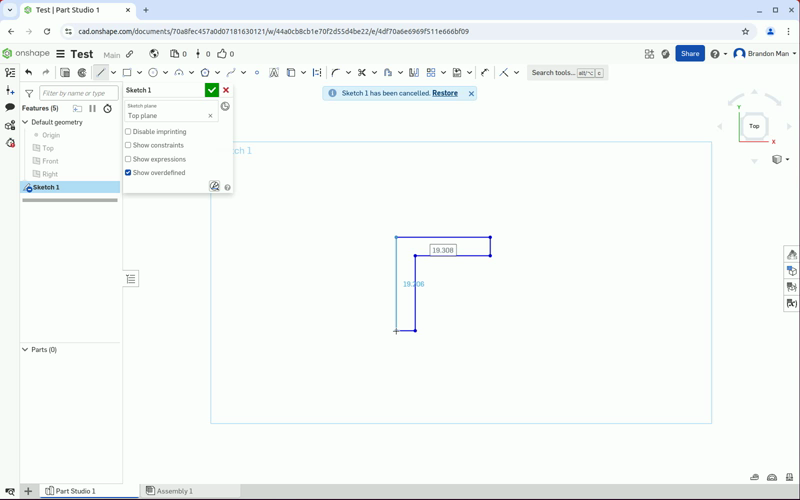
click(396, 330)
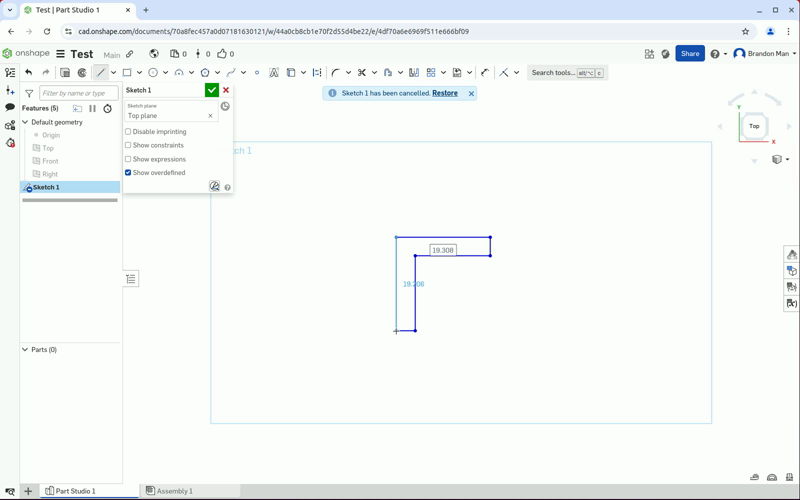
key(esc)
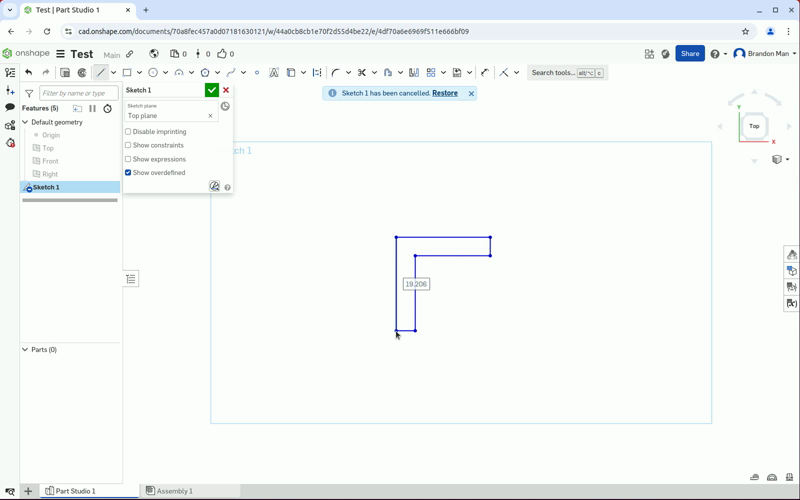
mouse_move(407, 321)
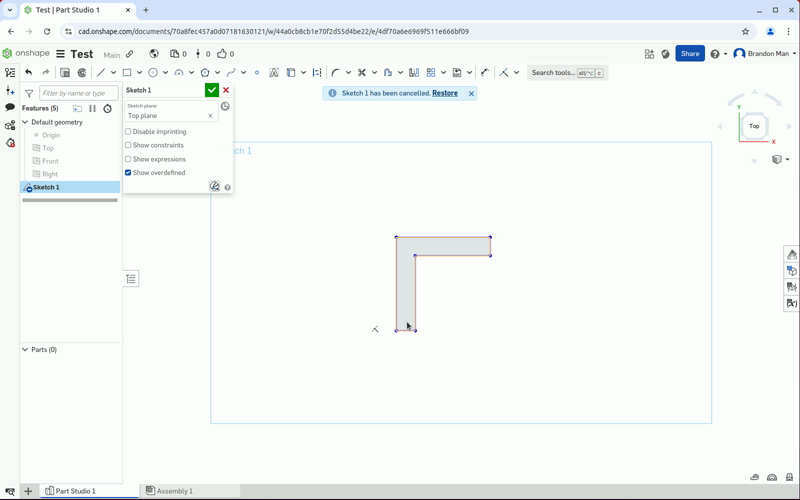
click(407, 321)
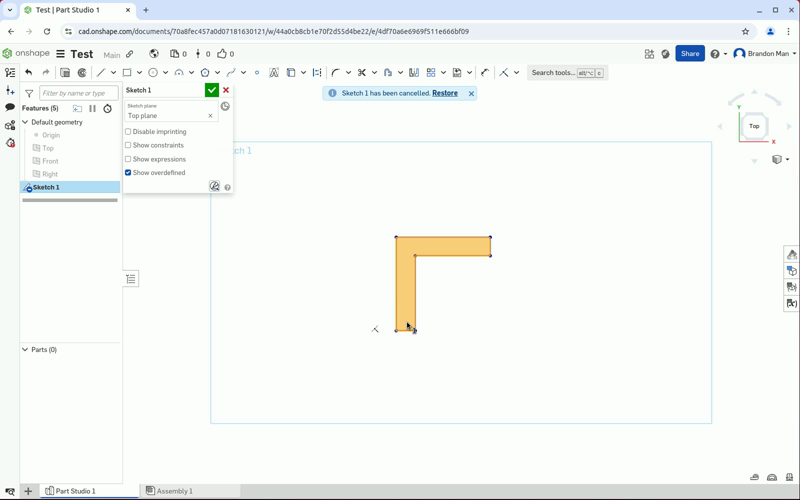
mouse_move(73, 352)
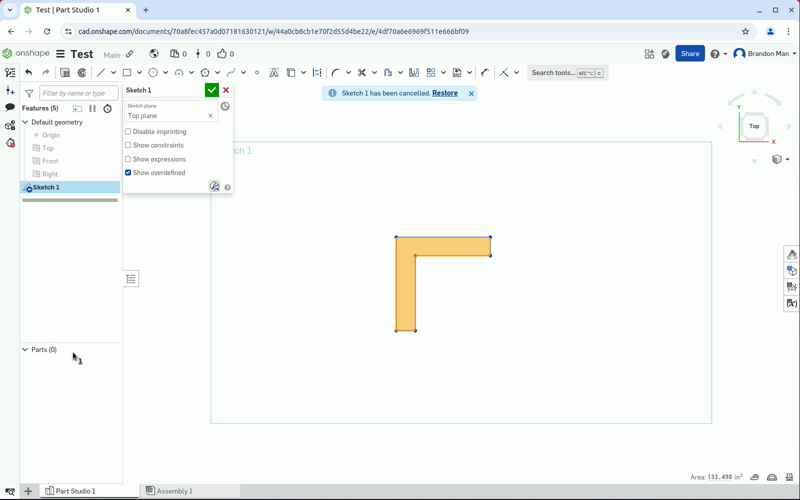
key(shift+y)
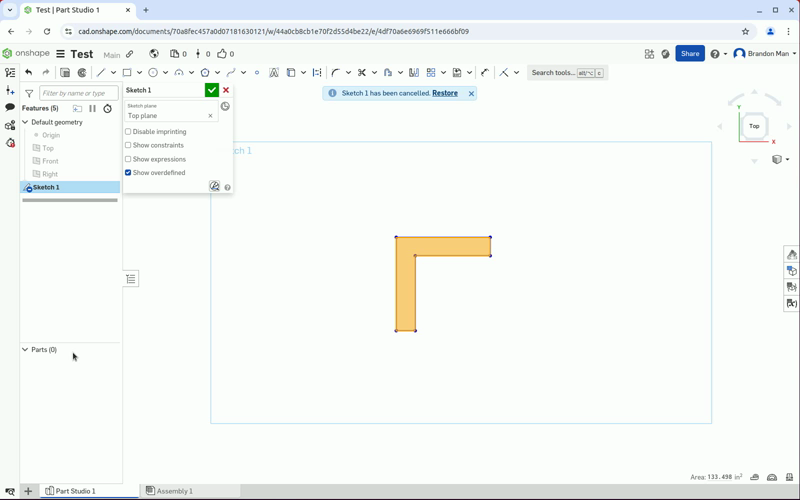
key(shift+e)
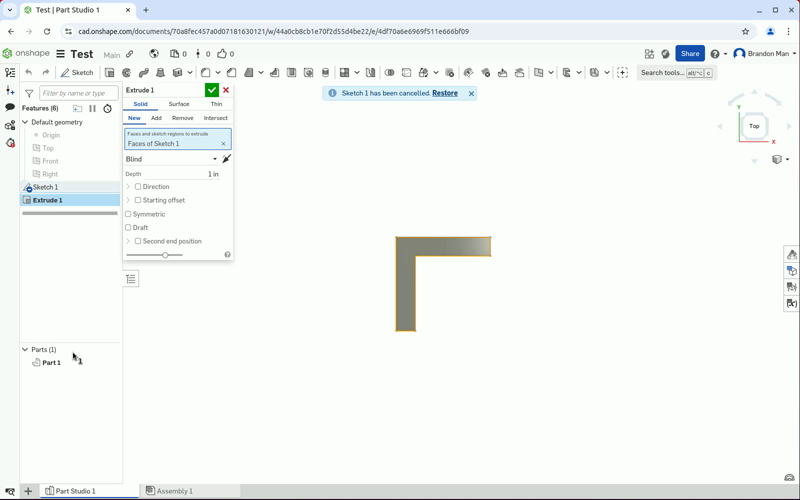
mouse_move(143, 106)
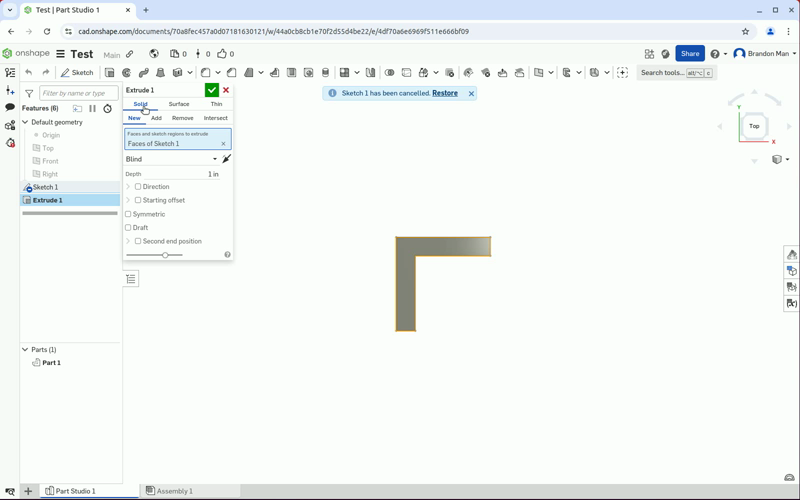
click(143, 106)
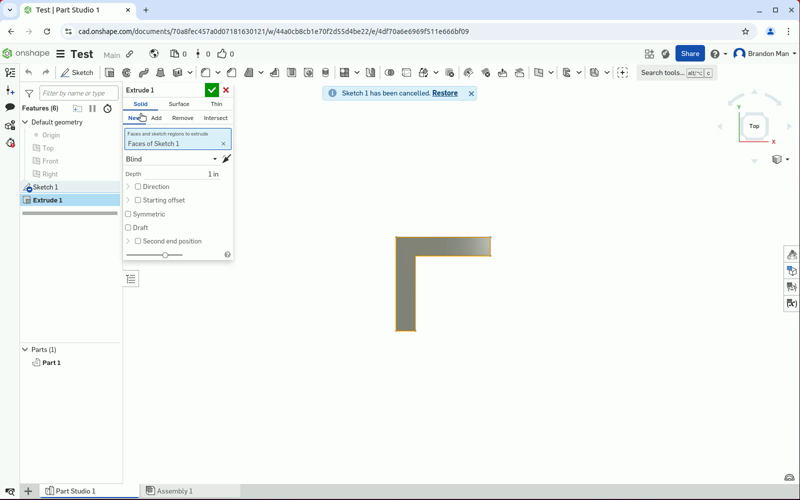
mouse_move(137, 120)
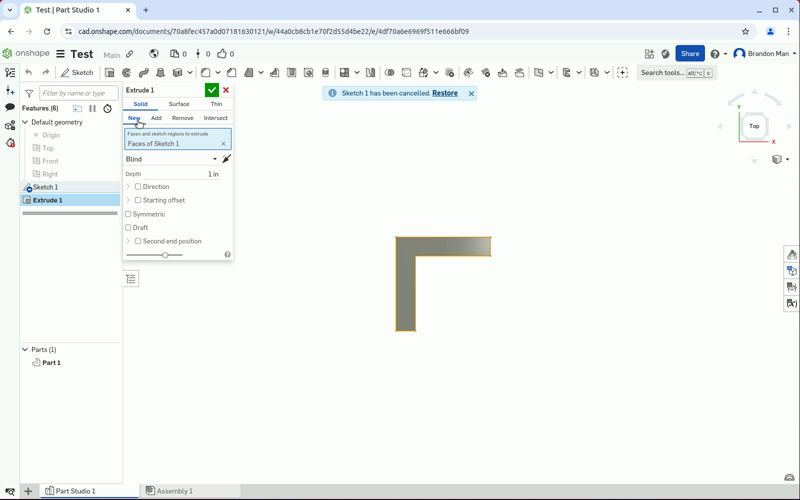
click(137, 120)
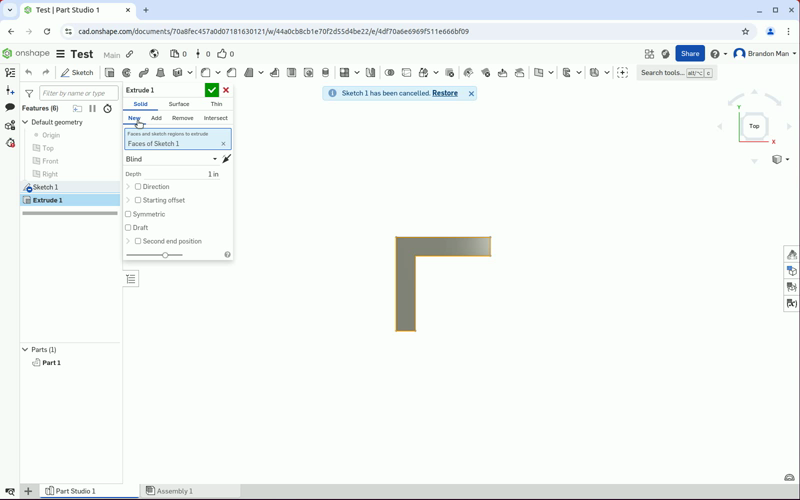
key(tab, 4)
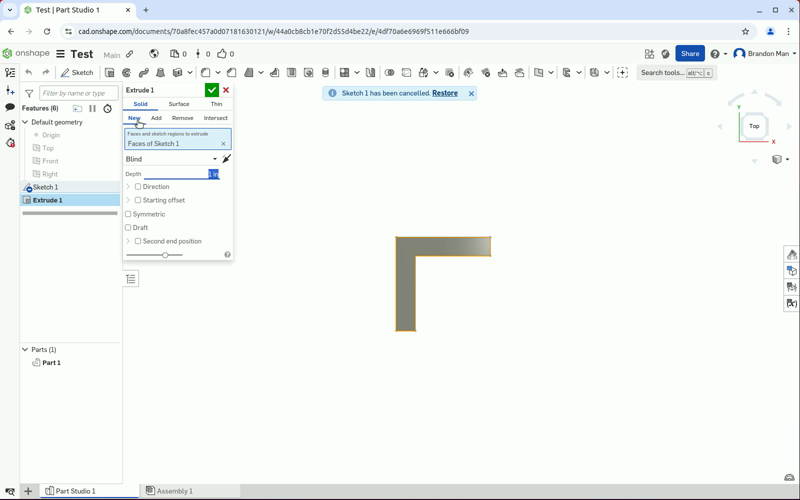
text(23.108)
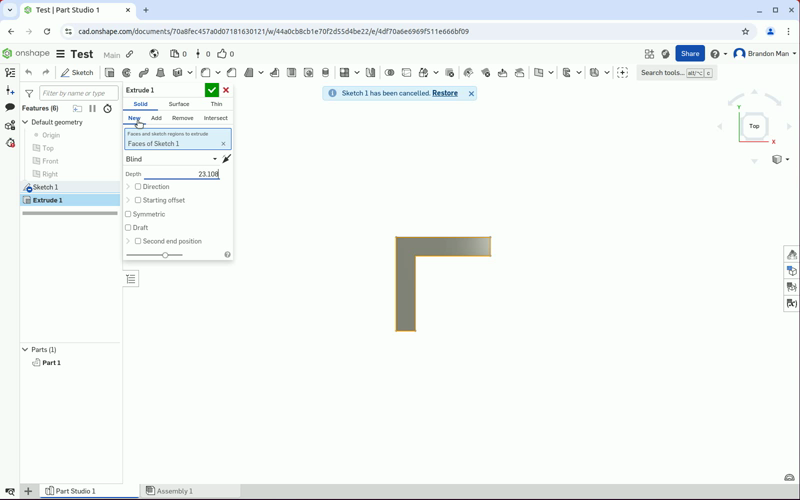
key(enter)
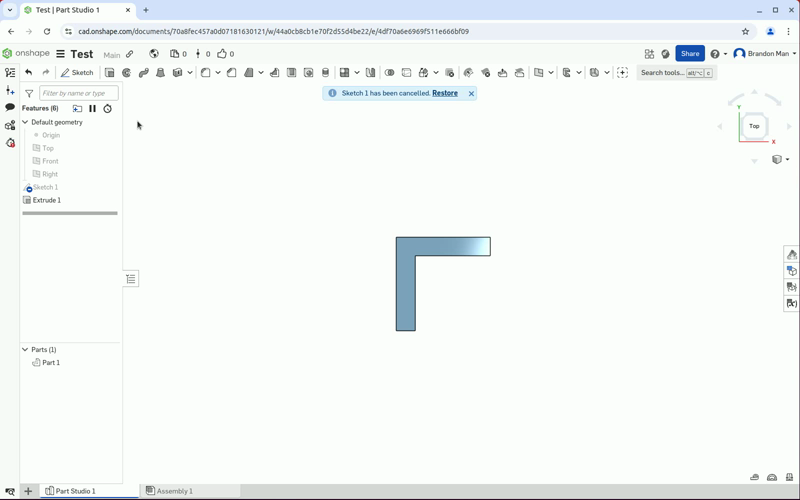
key(shift+h)
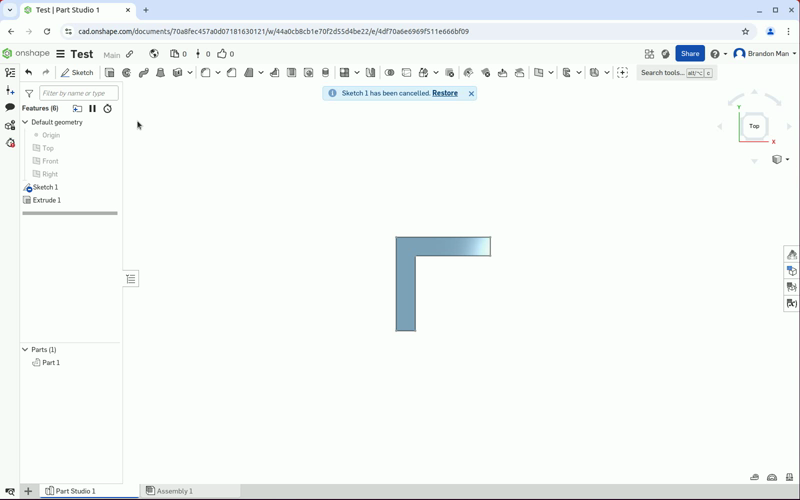
key(shift+h)
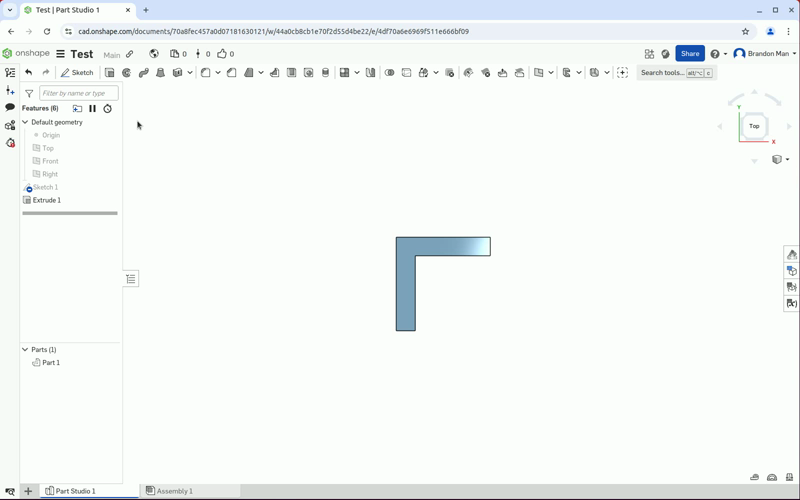
mouse_move(73, 189)
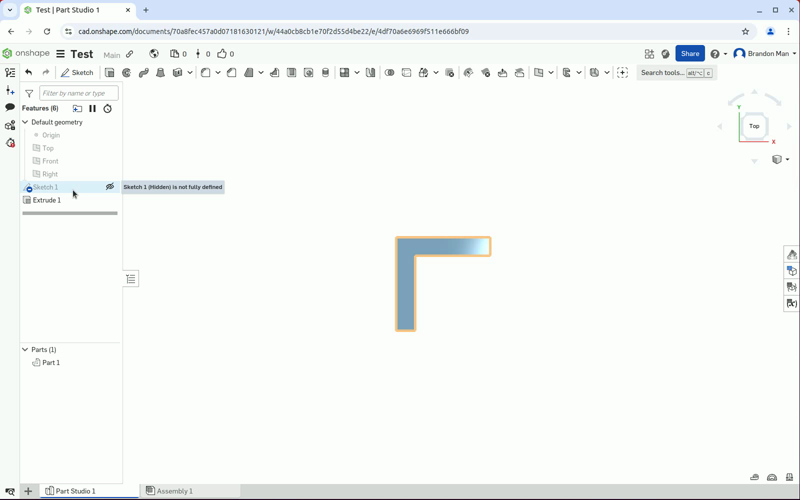
click(73, 189)
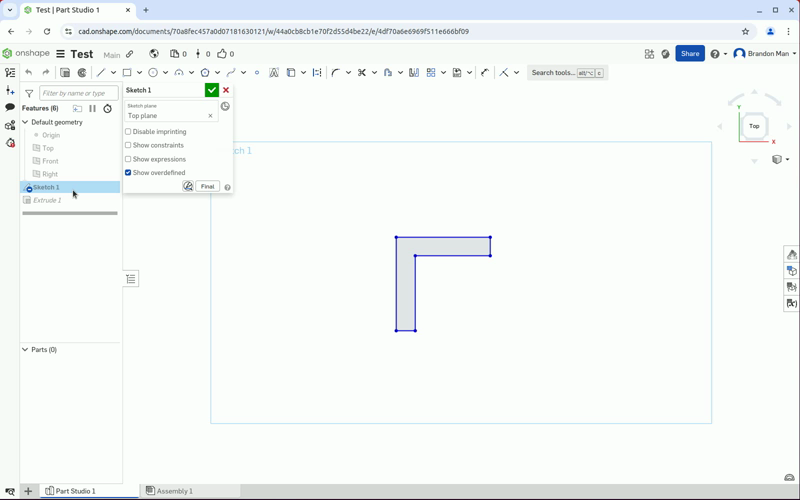
mouse_move(229, 92)
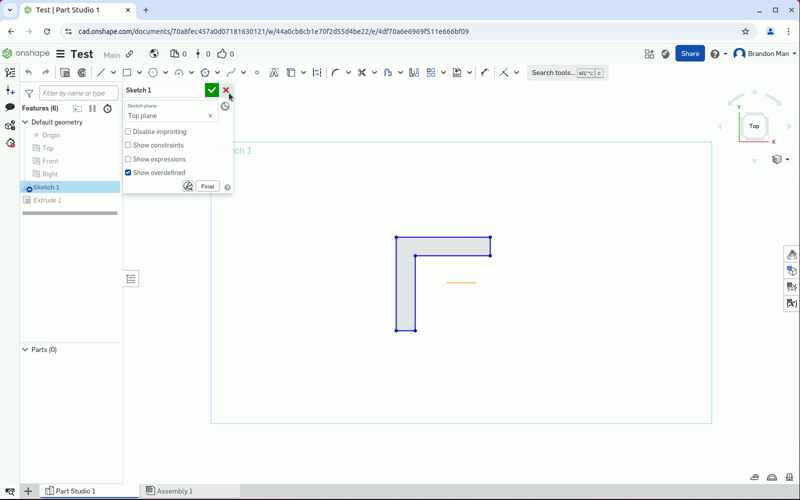
click(229, 92)
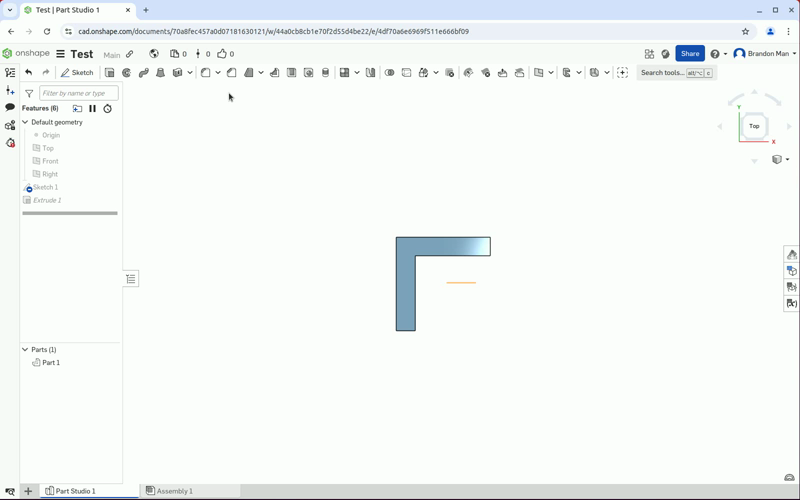
mouse_move(73, 352)
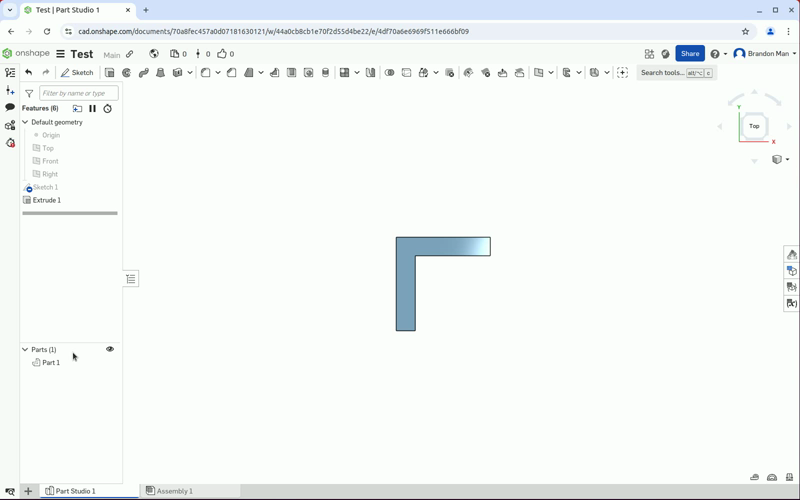
key(y)
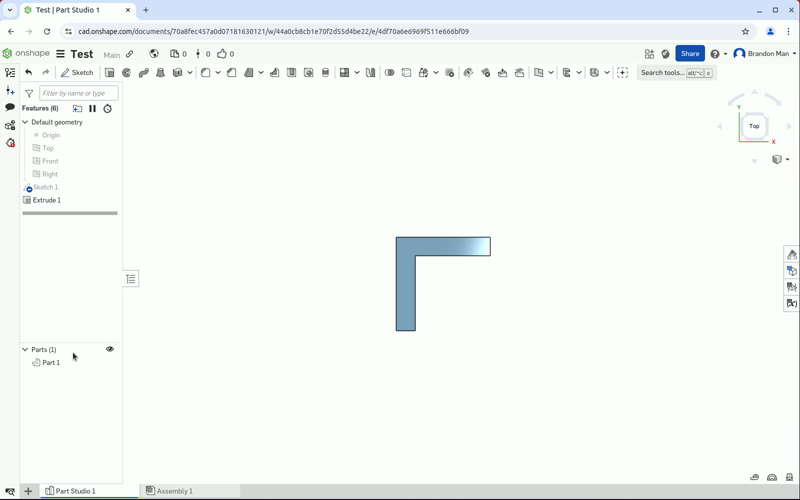
key(shift+p)
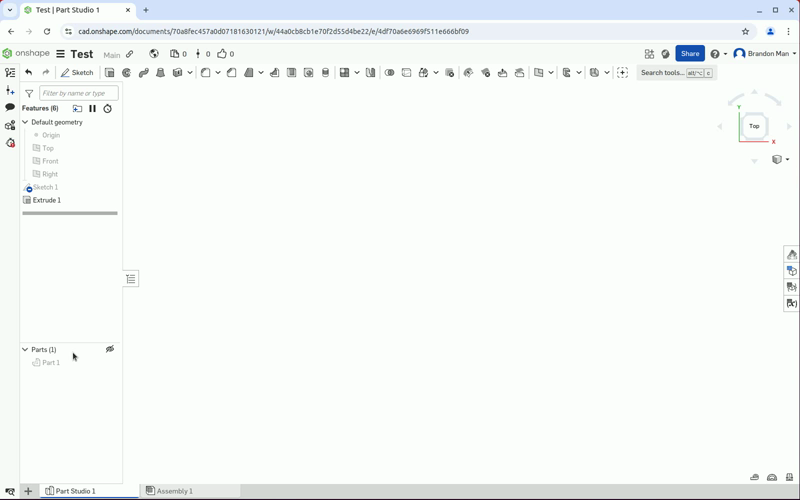
key(space)
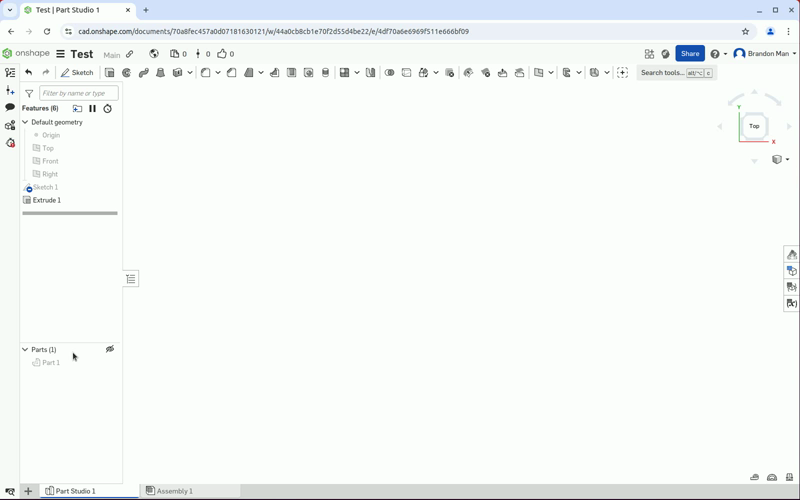
key_down(shift)
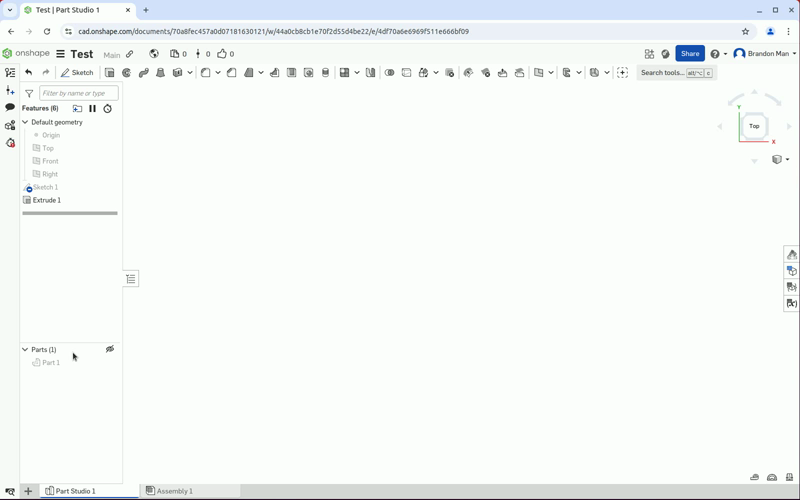
key(up)
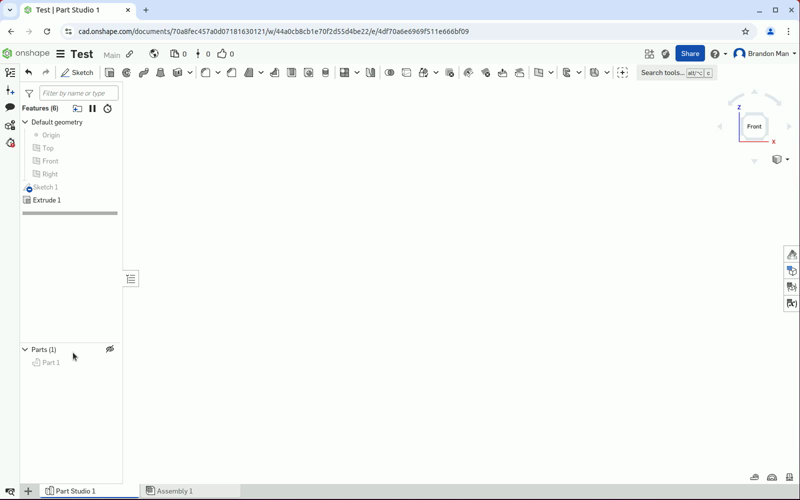
key_up(shift)
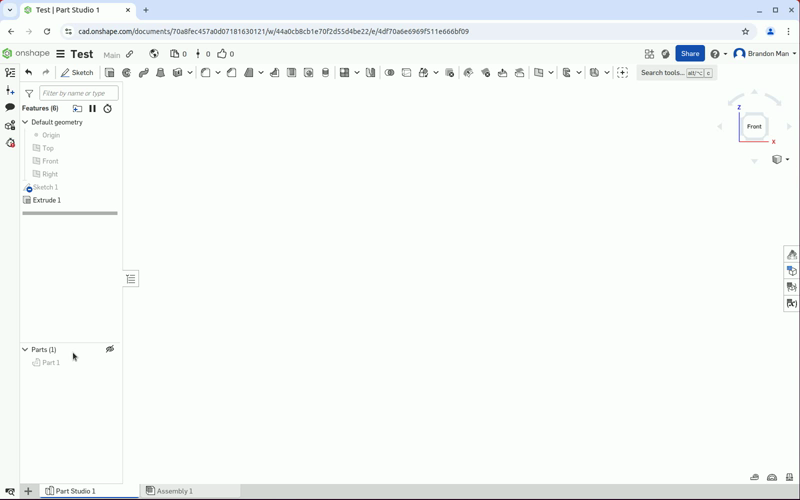
key(space)
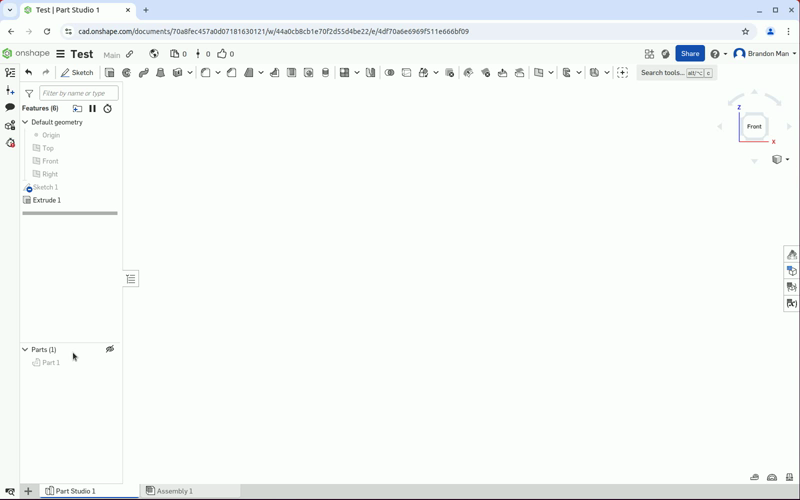
key_down(shift)
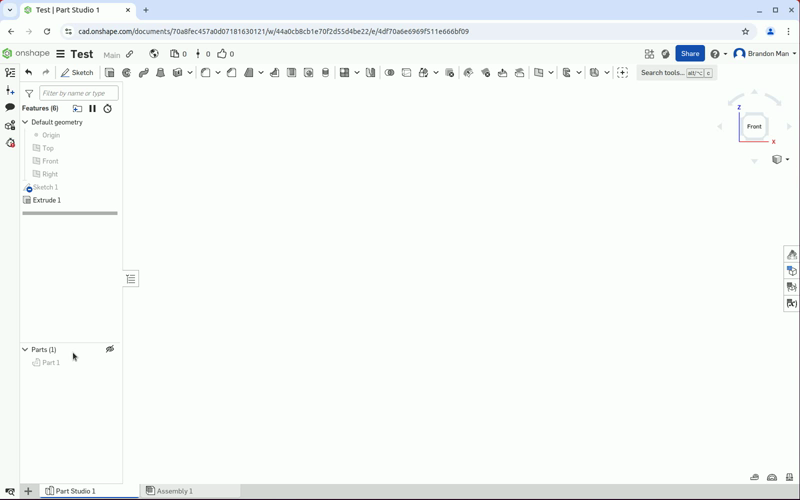
key(left)
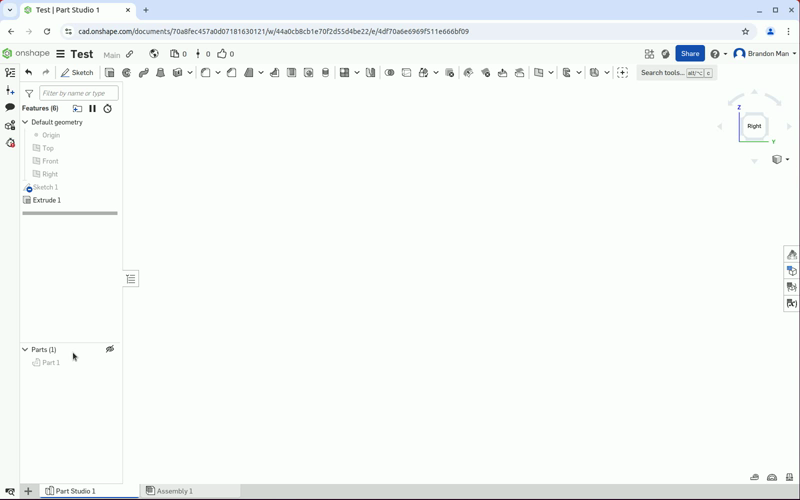
key_up(shift)
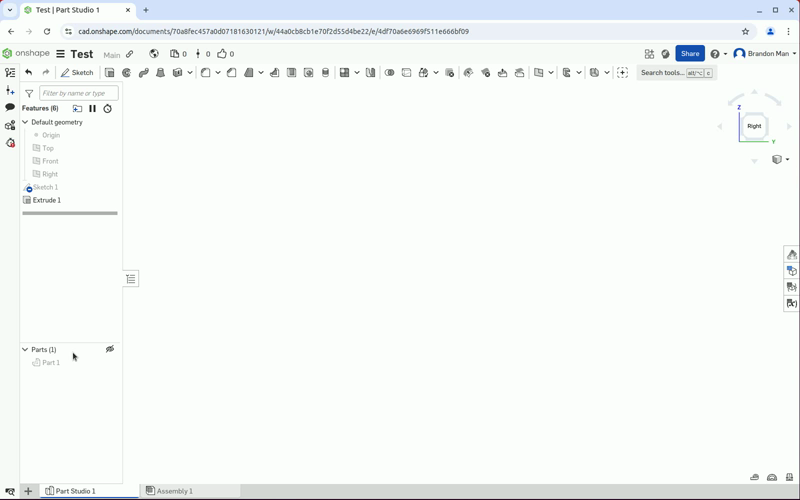
mouse_move(73, 352)
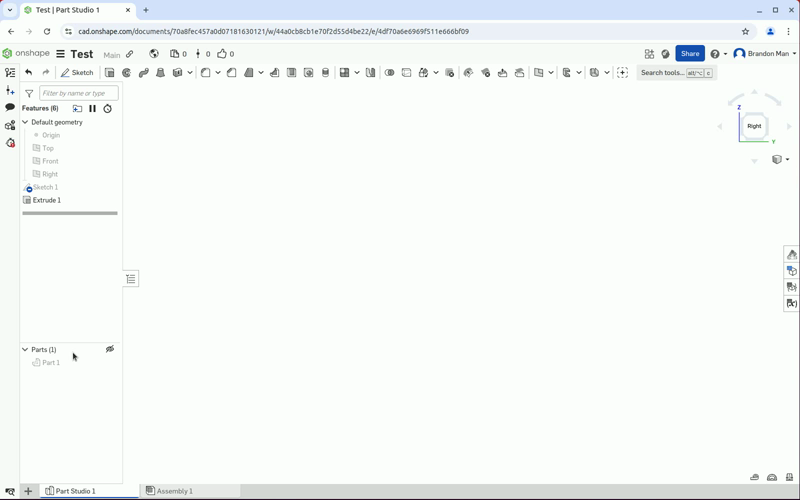
key(shift+y)
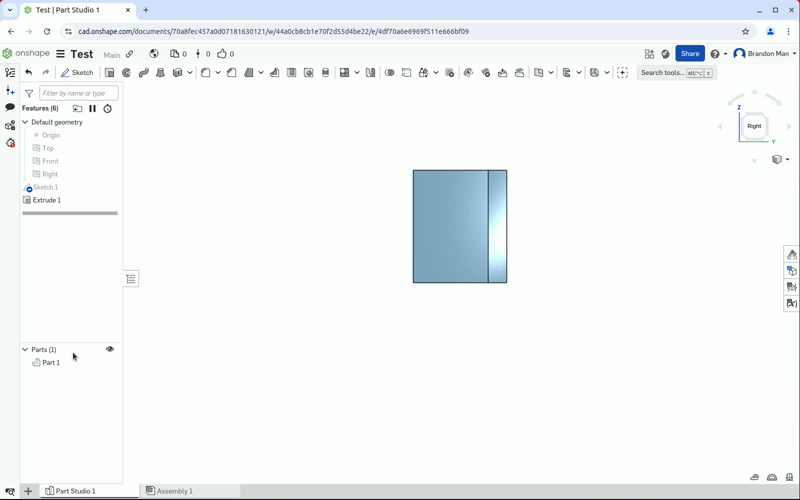
mouse_move(541, 75)
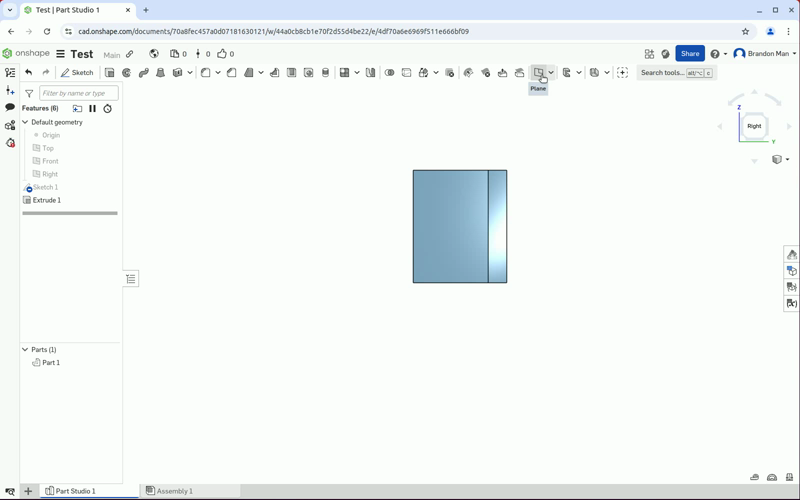
click(541, 75)
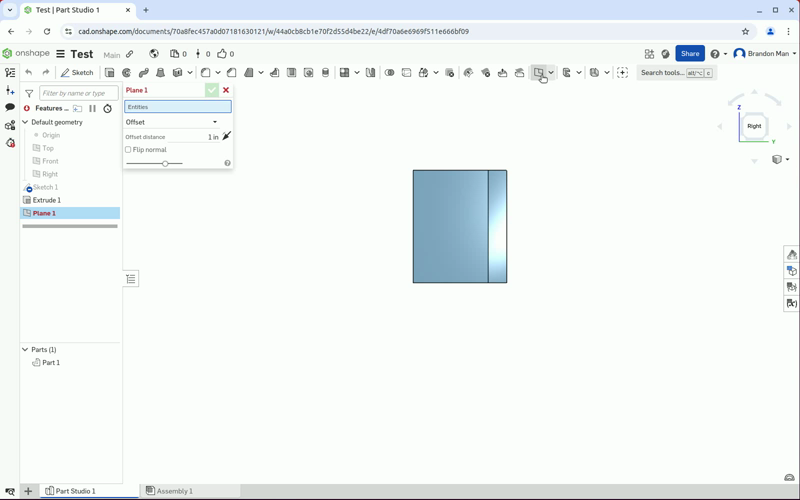
mouse_move(73, 176)
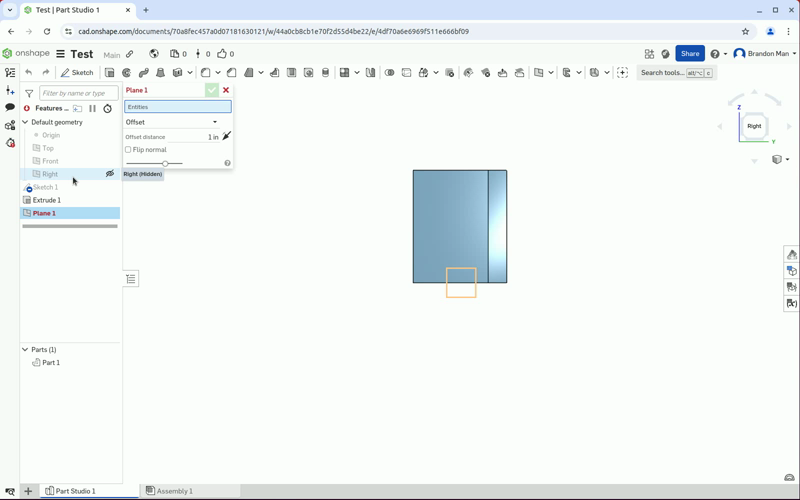
click(73, 176)
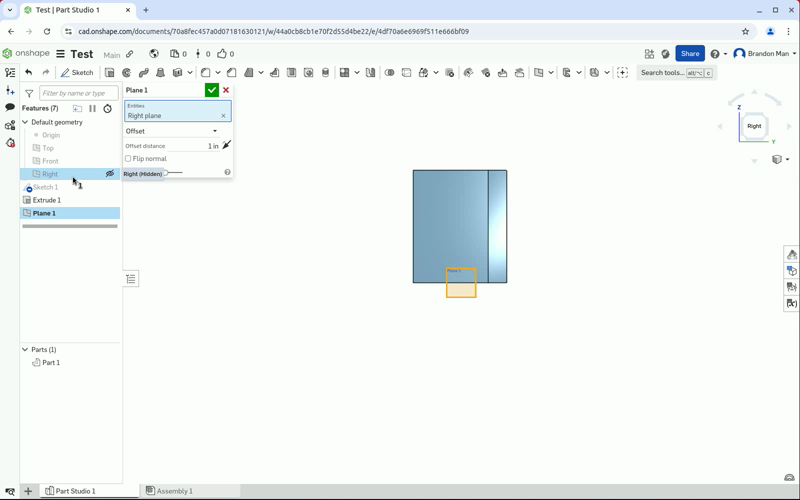
key(tab, 2)
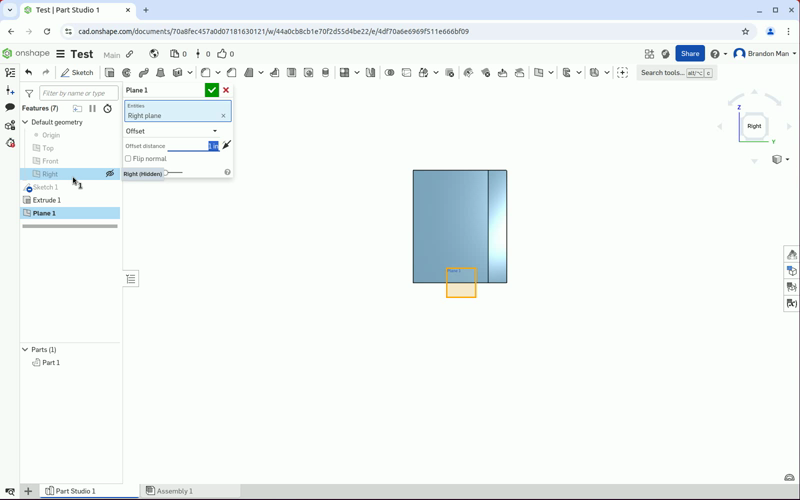
text(9.397)
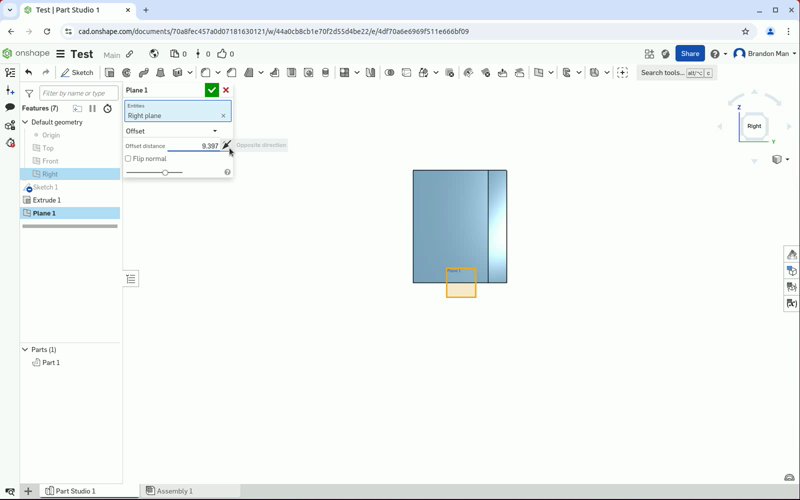
mouse_move(229, 147)
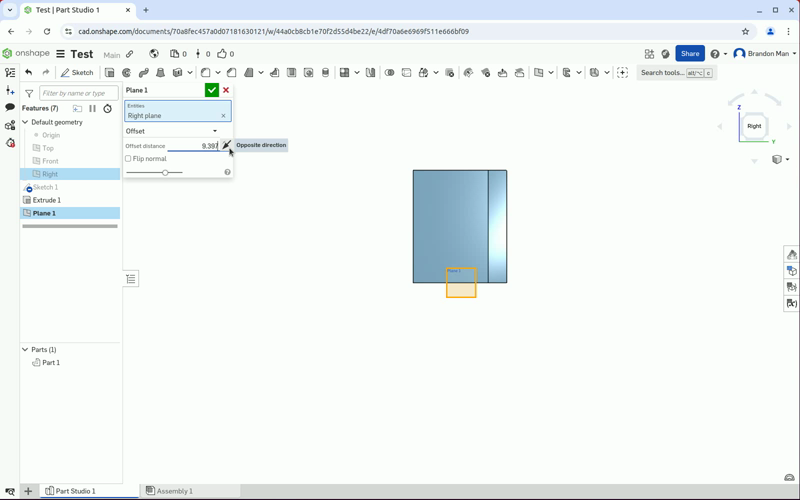
click(229, 147)
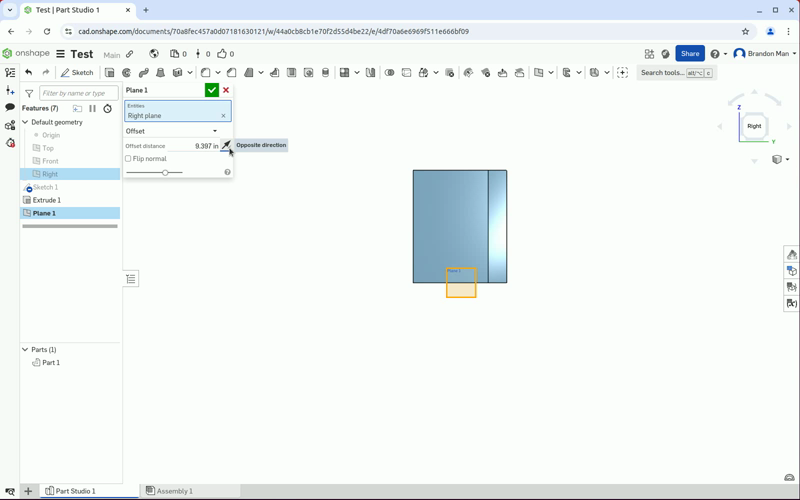
key(enter, 2)
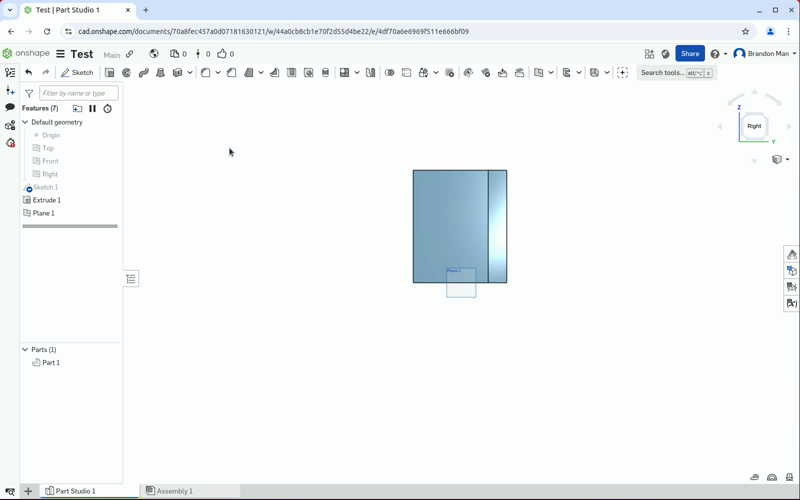
key(shift+s)
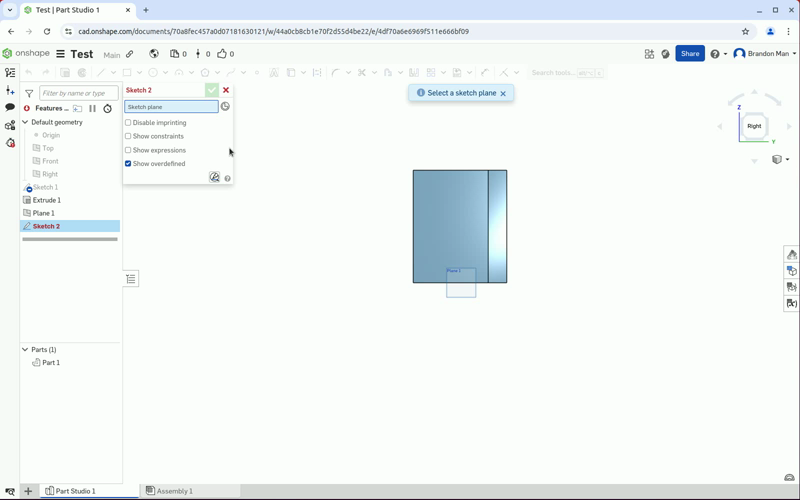
mouse_move(73, 215)
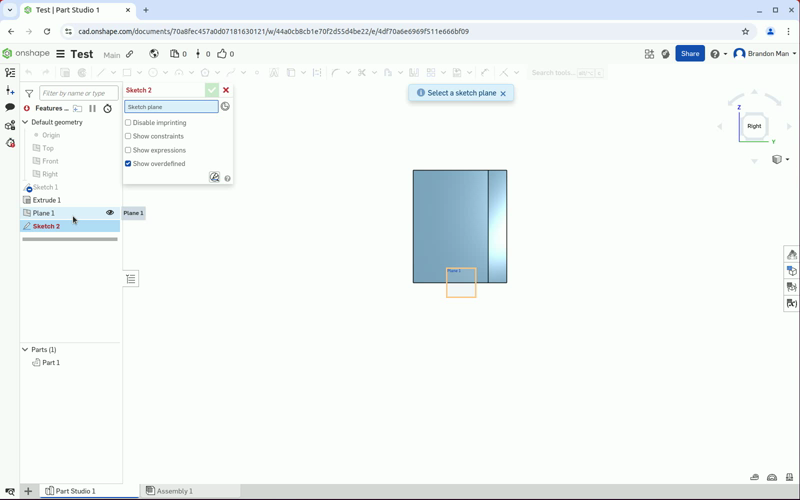
click(73, 215)
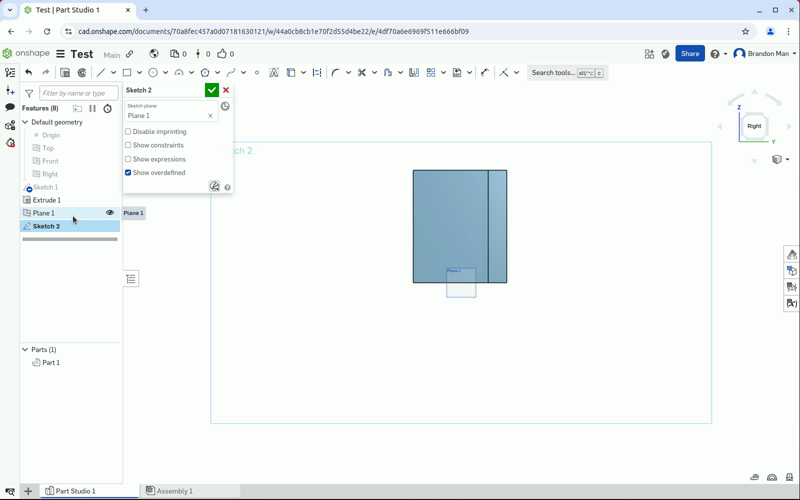
mouse_move(73, 352)
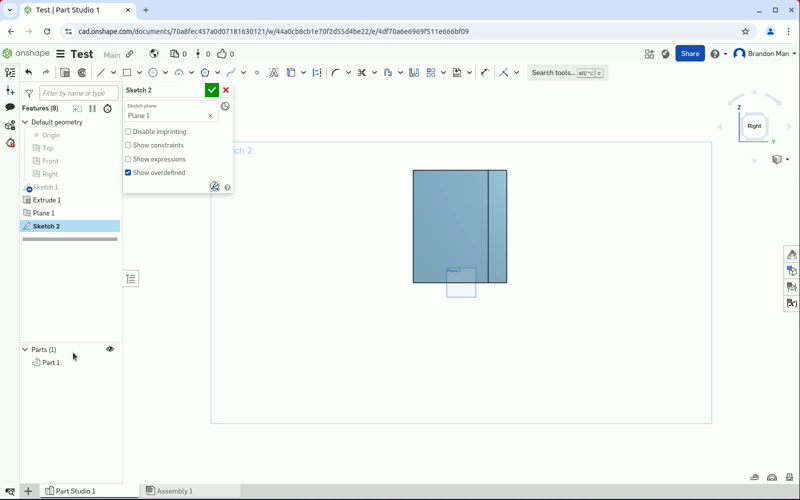
key(y)
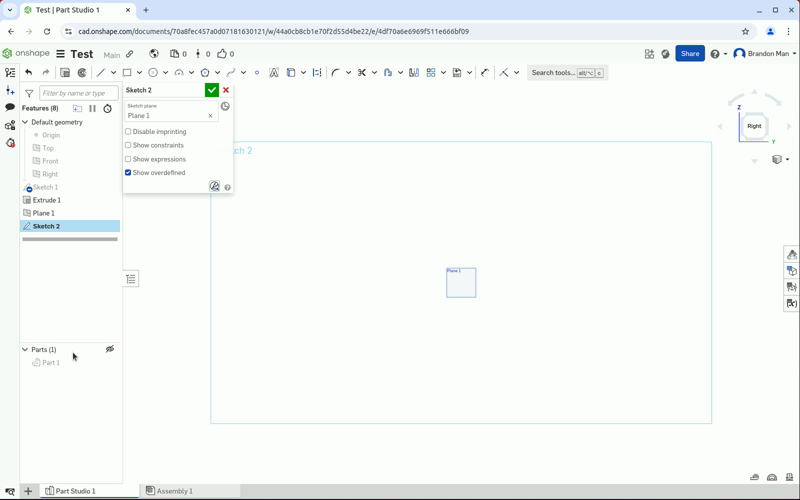
key(l)
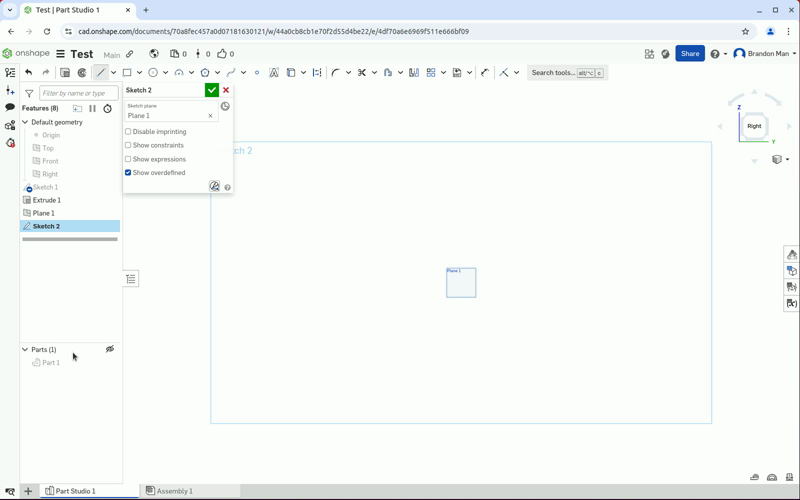
key_down(shift)
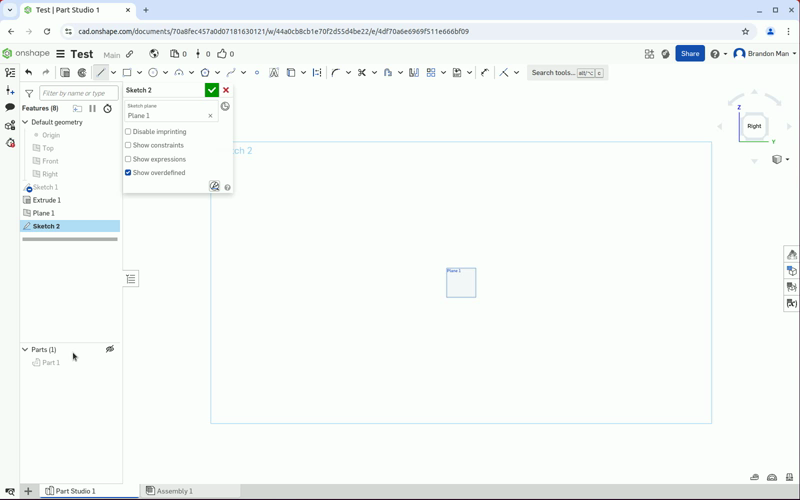
mouse_move(412, 282)
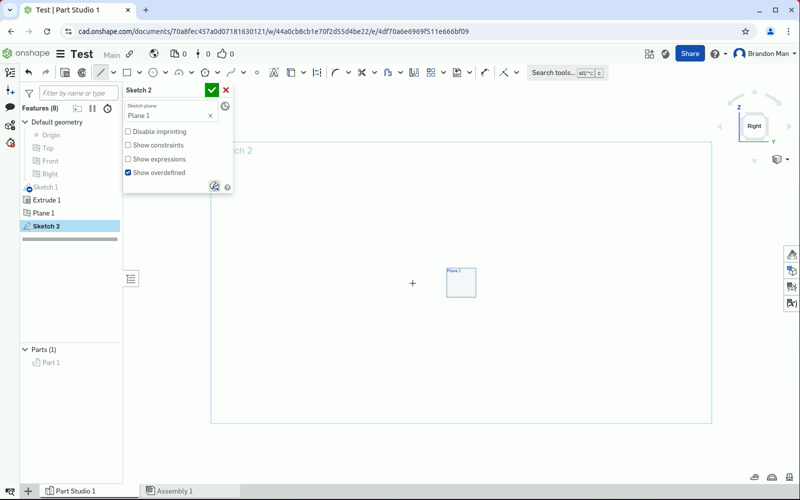
click(412, 282)
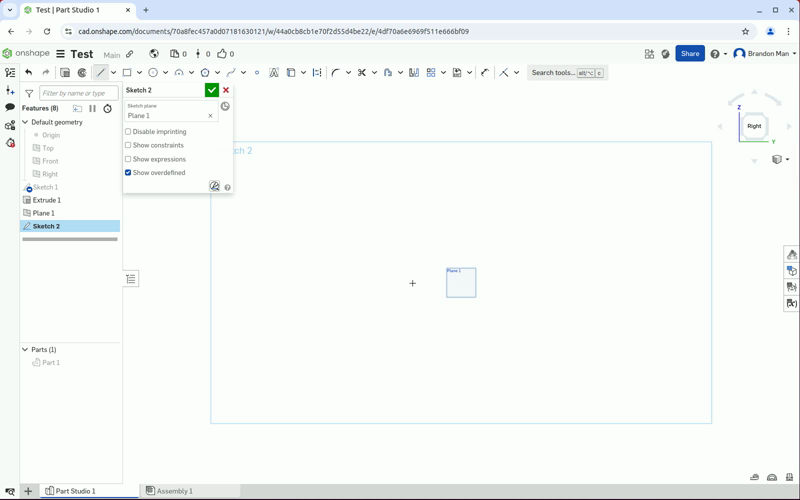
key_up(shift)
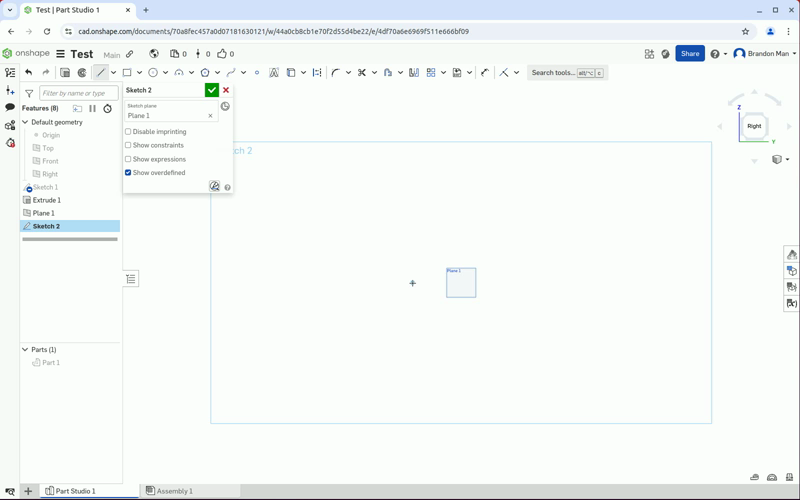
key_down(shift)
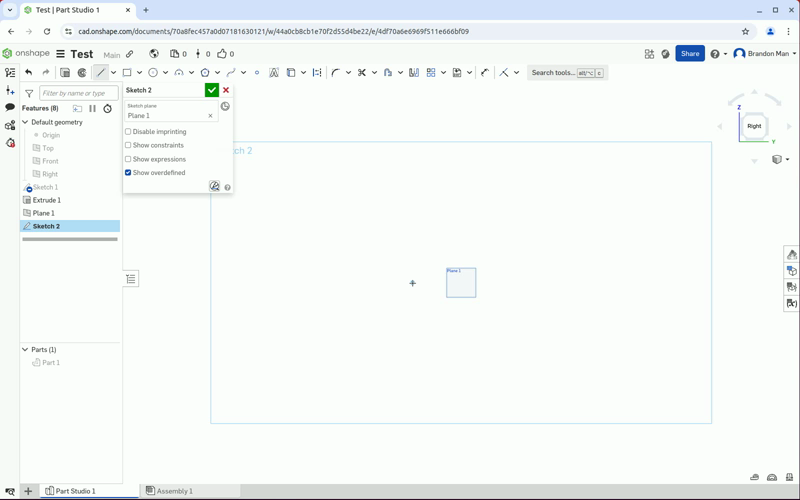
mouse_move(442, 282)
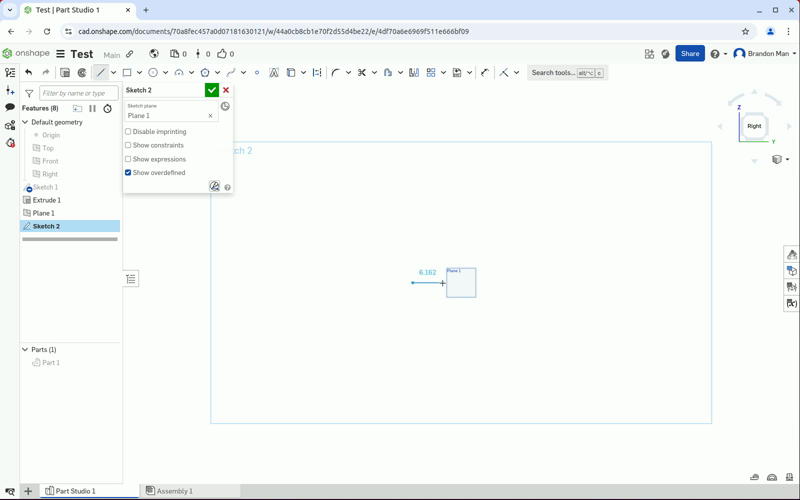
mouse_move(469, 282)
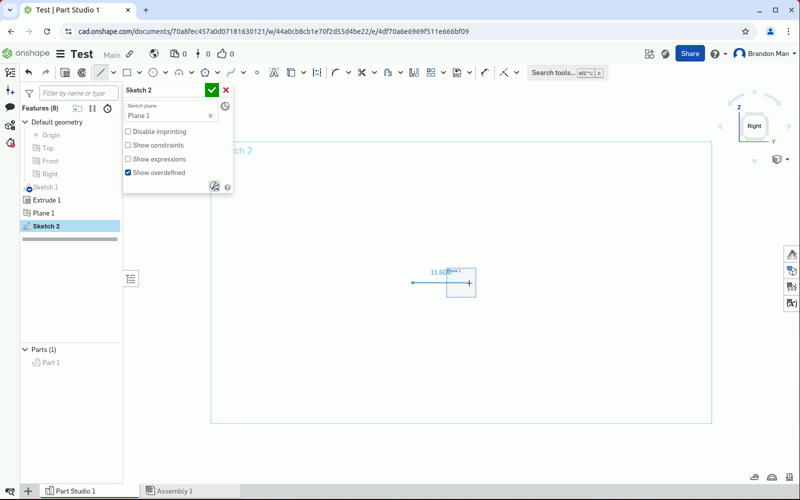
click(469, 282)
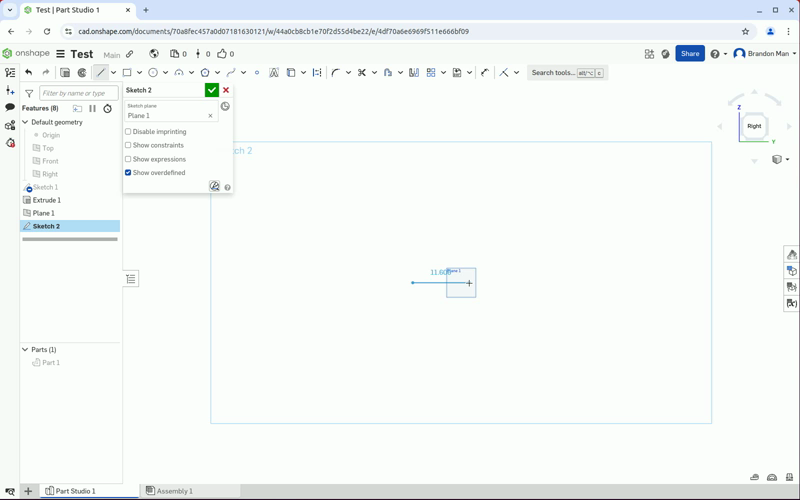
key_up(shift)
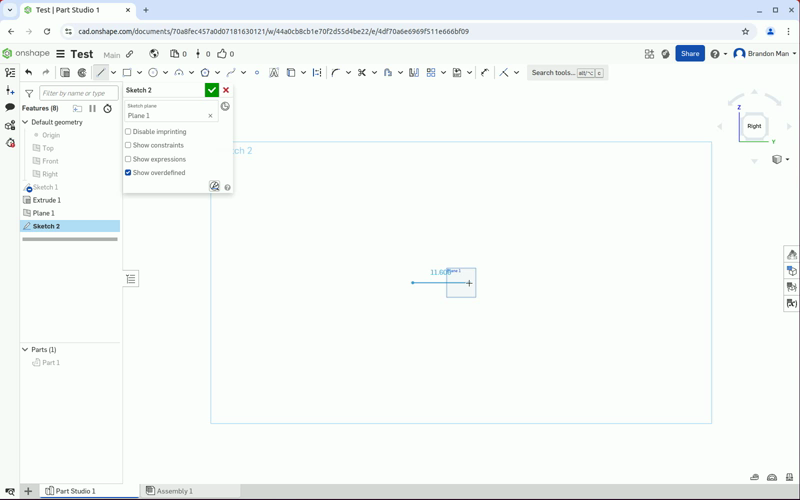
key_down(shift)
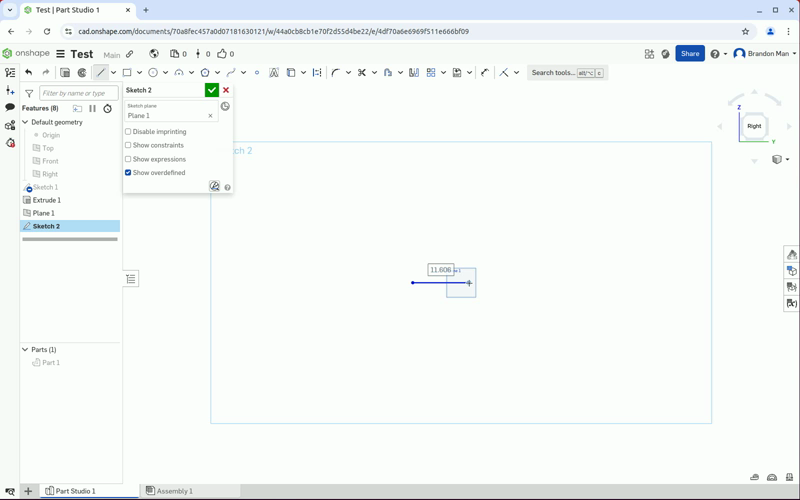
mouse_move(499, 282)
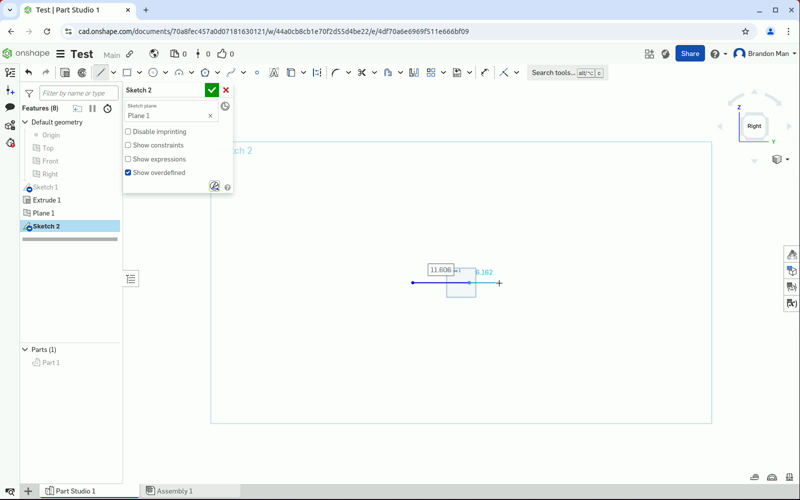
mouse_move(469, 244)
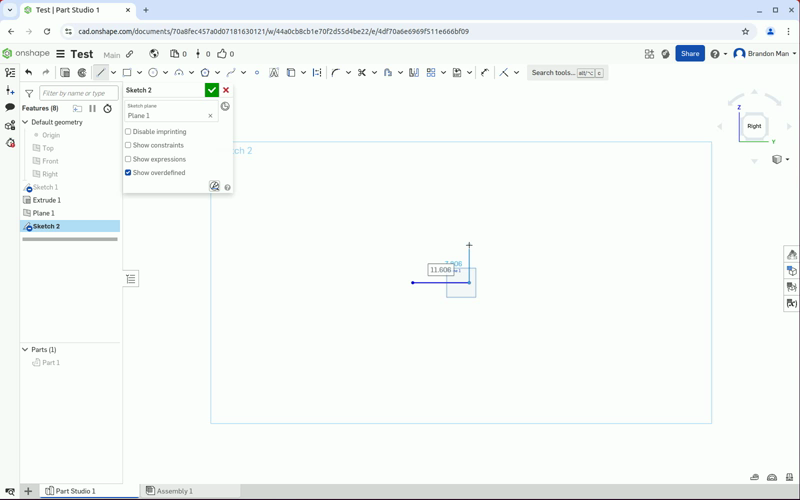
click(469, 244)
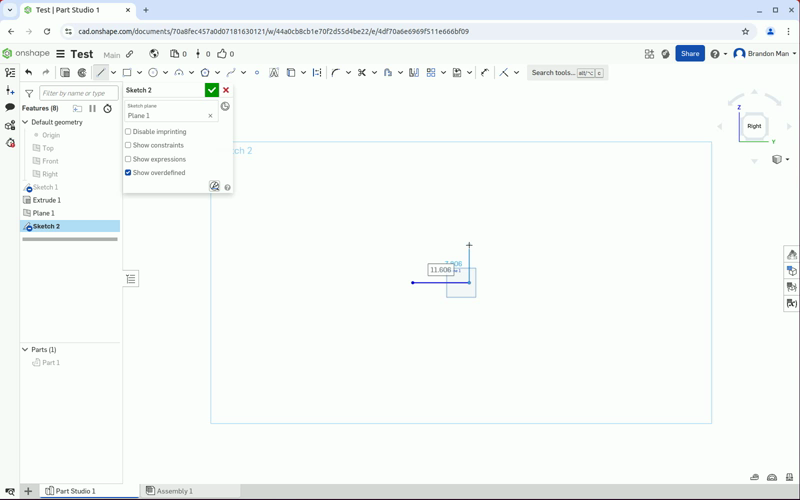
key_up(shift)
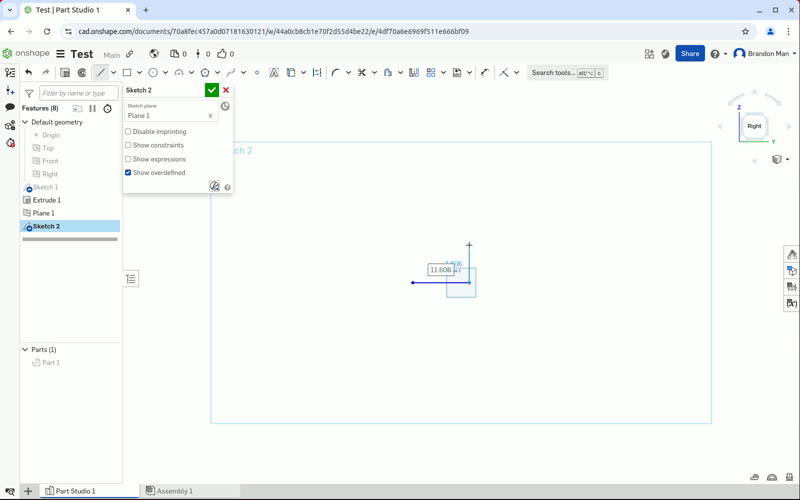
key_down(shift)
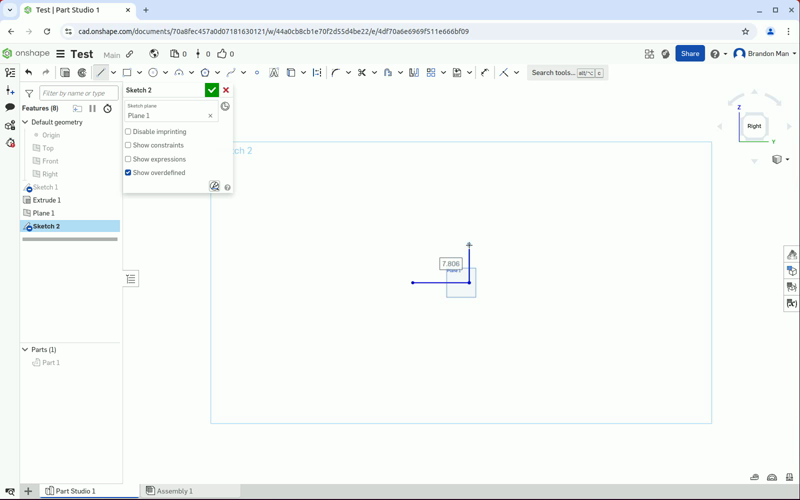
mouse_move(499, 244)
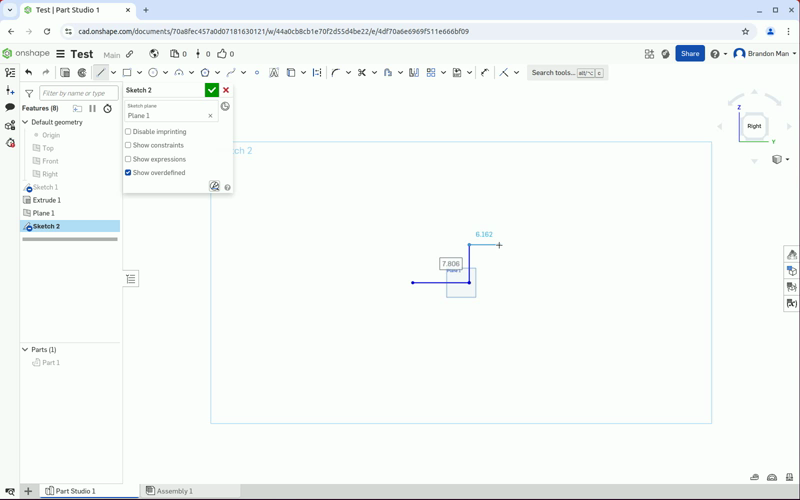
mouse_move(431, 244)
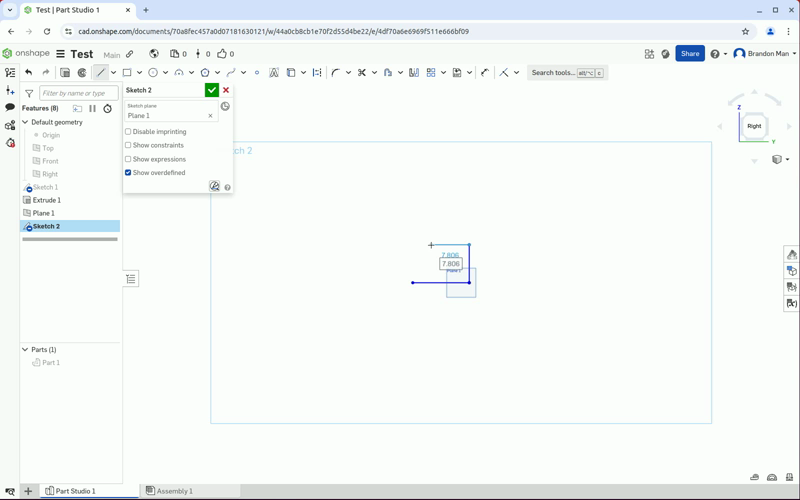
click(431, 244)
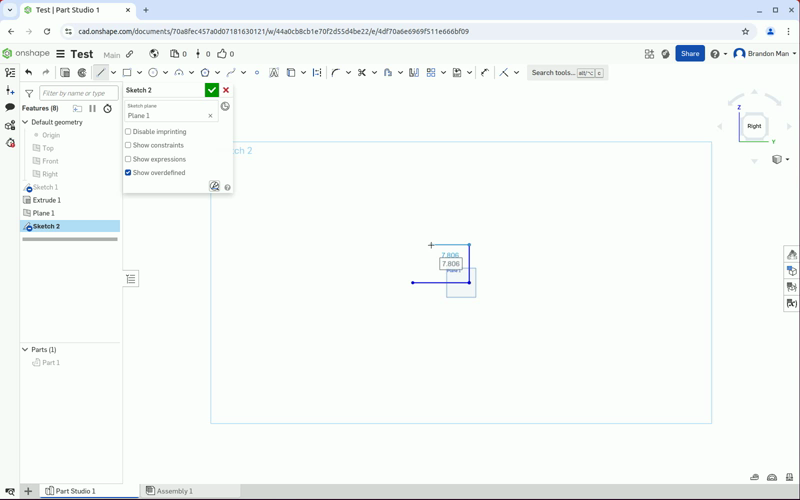
key_up(shift)
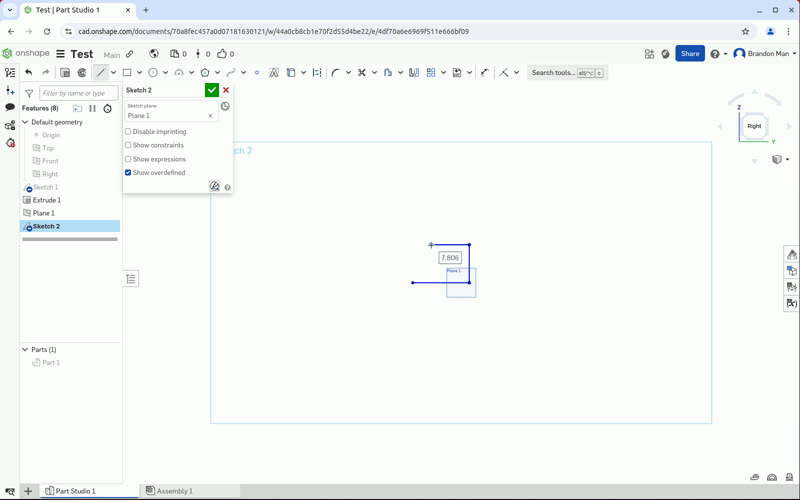
key_down(shift)
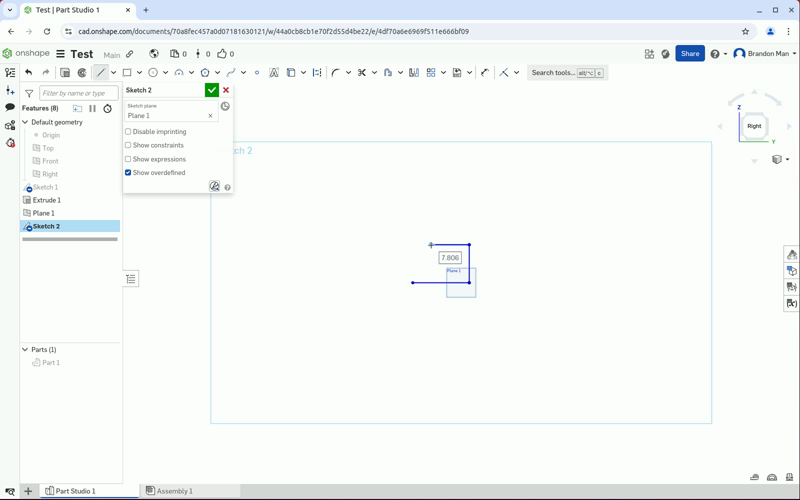
mouse_move(461, 244)
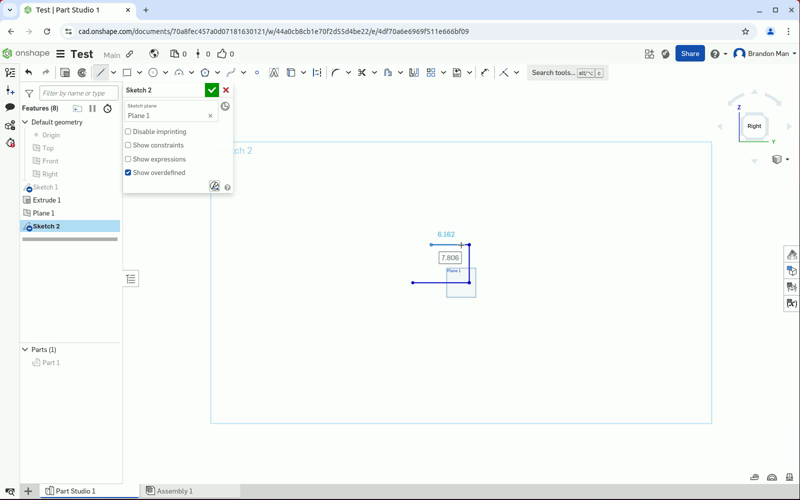
mouse_move(431, 226)
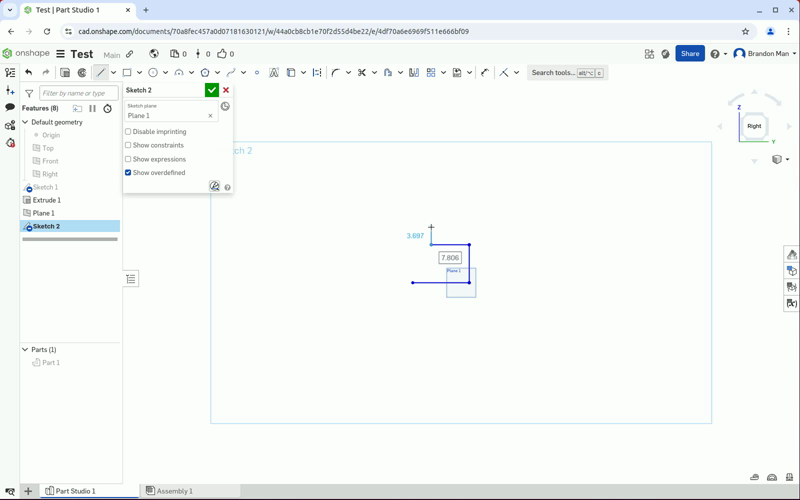
click(431, 226)
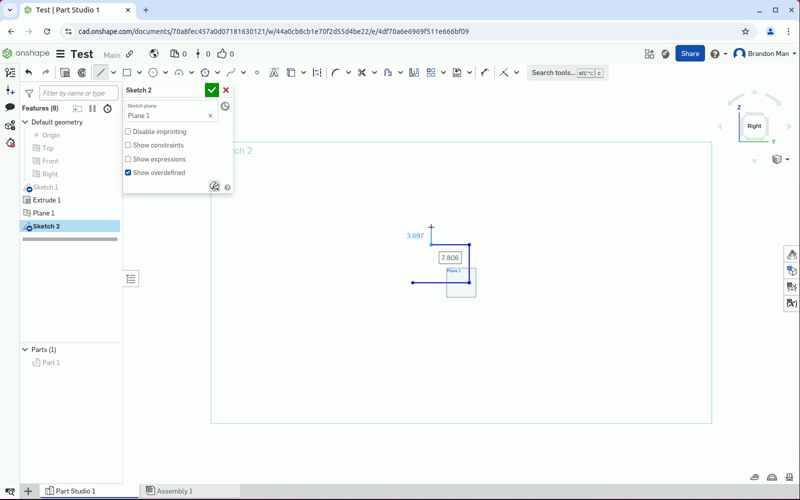
key_up(shift)
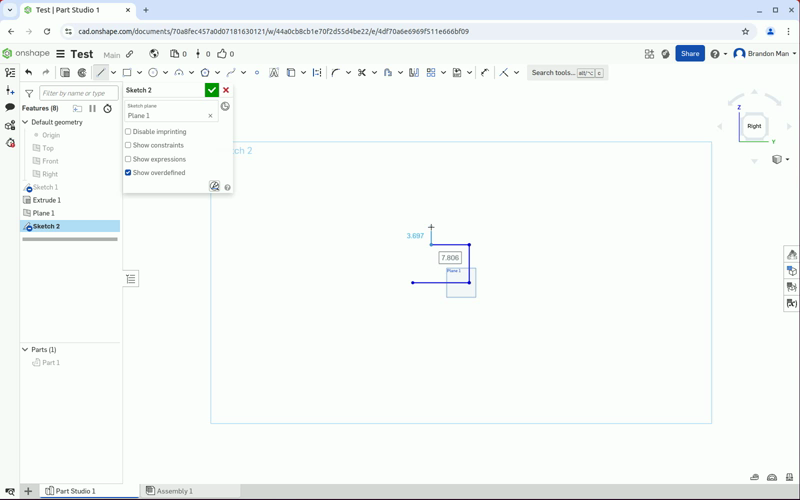
key_down(shift)
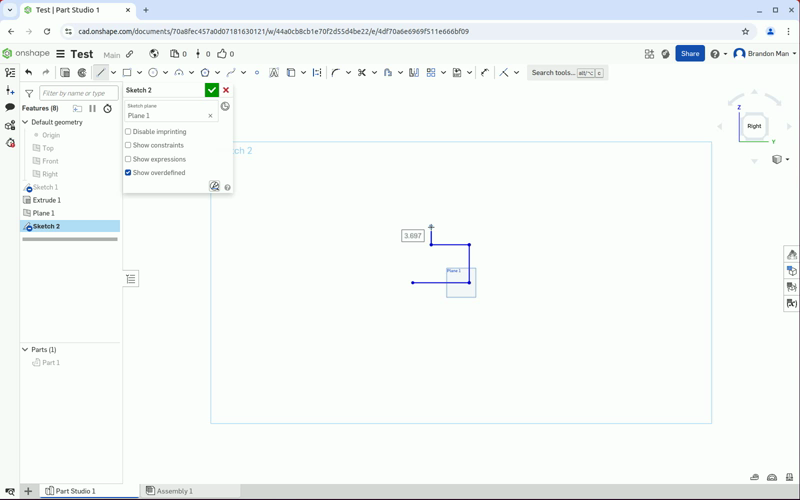
mouse_move(461, 226)
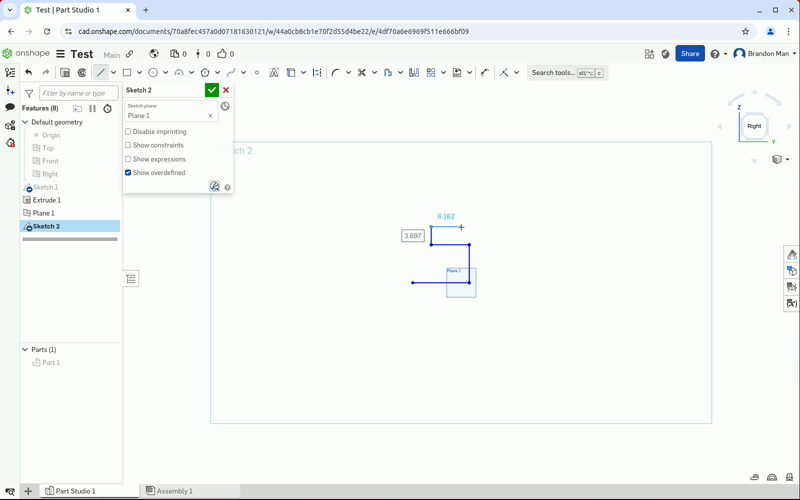
mouse_move(450, 226)
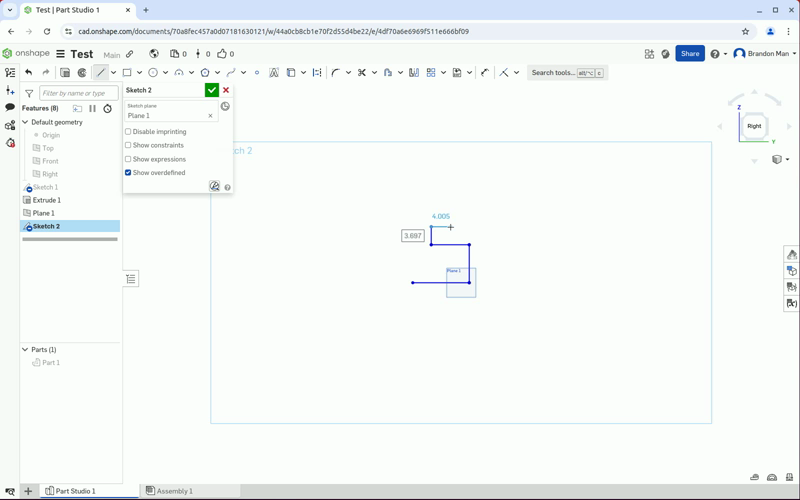
click(450, 226)
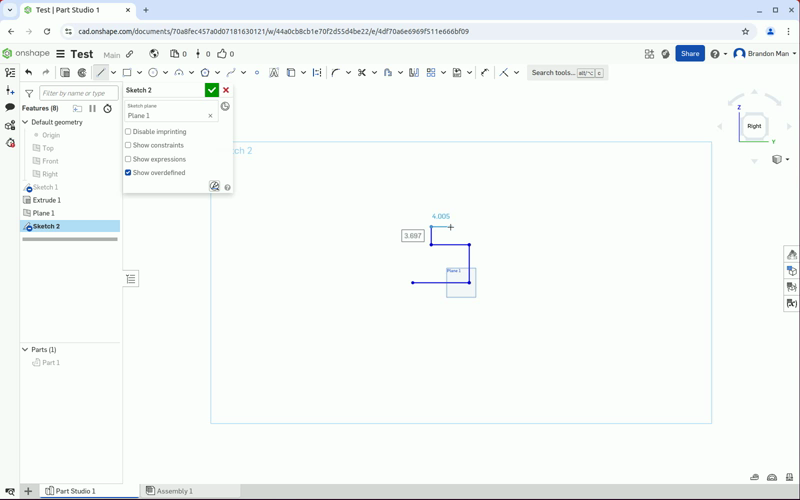
key_up(shift)
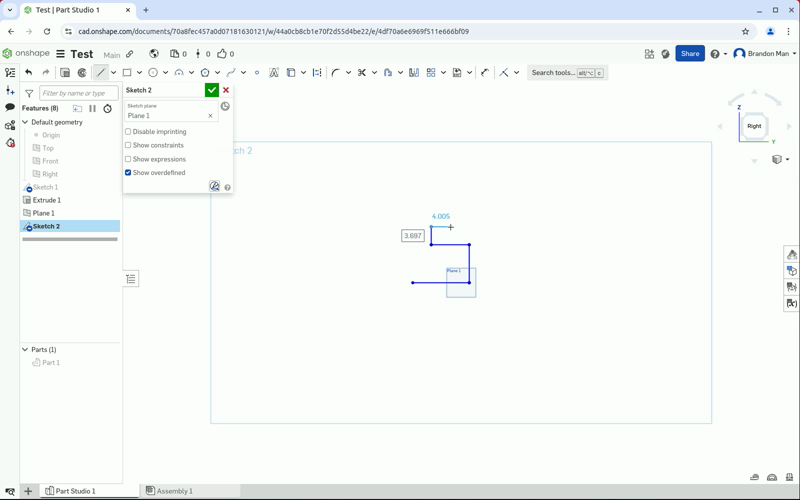
key_down(shift)
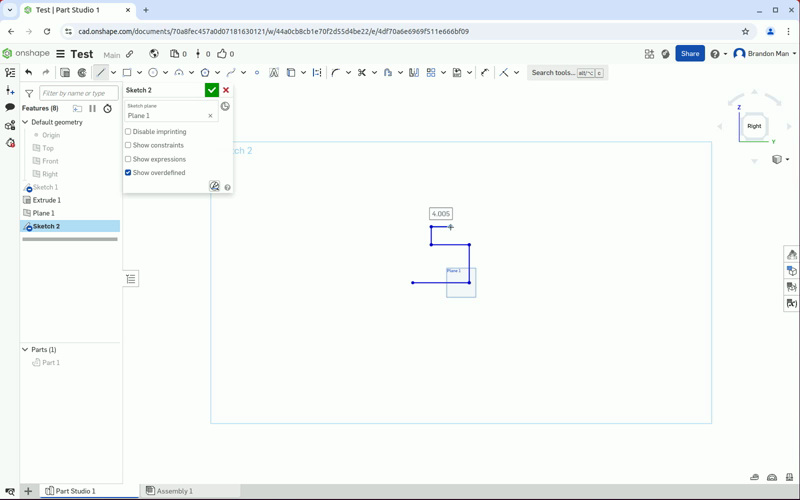
mouse_move(480, 226)
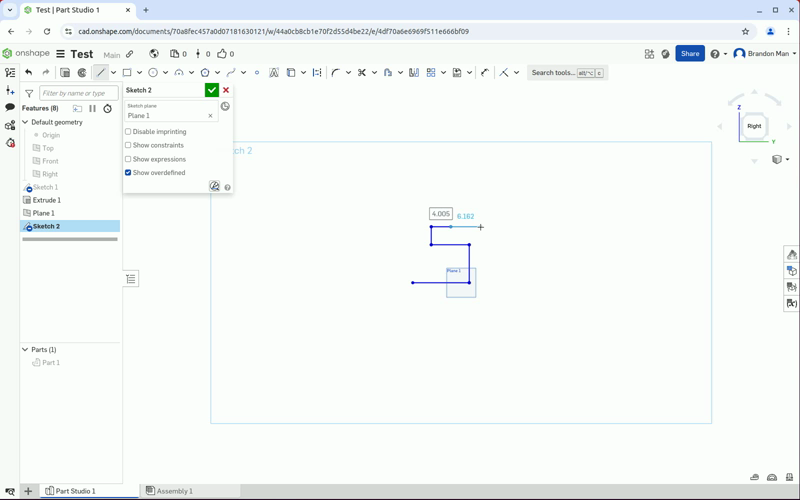
mouse_move(450, 207)
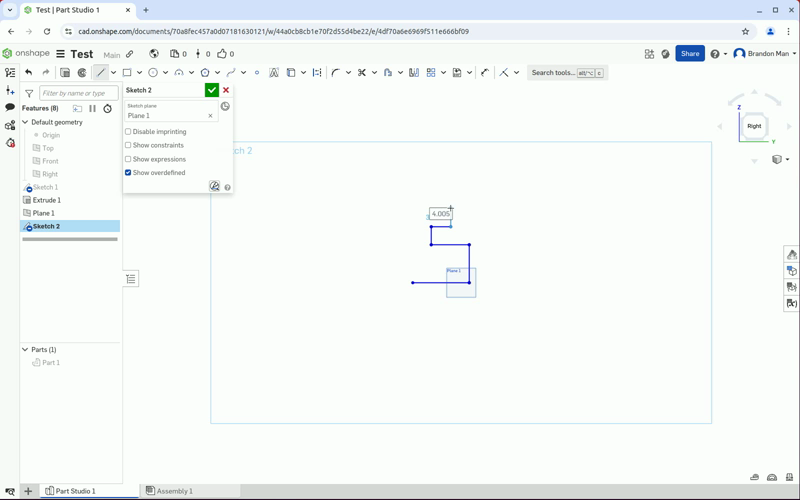
click(450, 207)
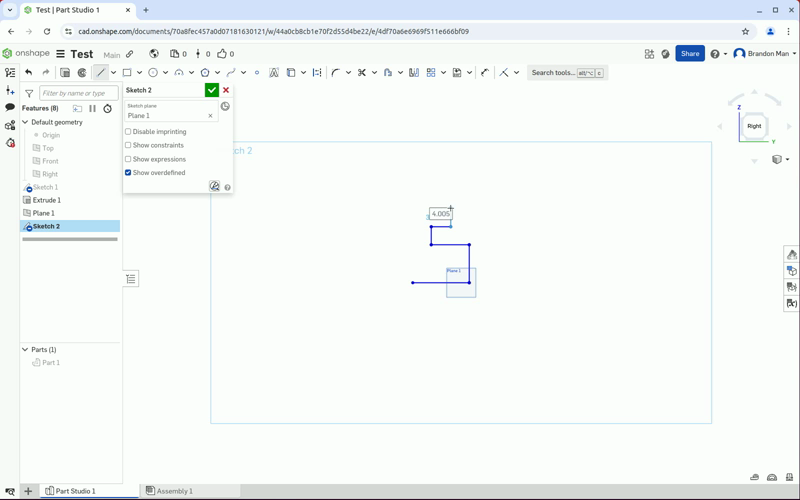
key_up(shift)
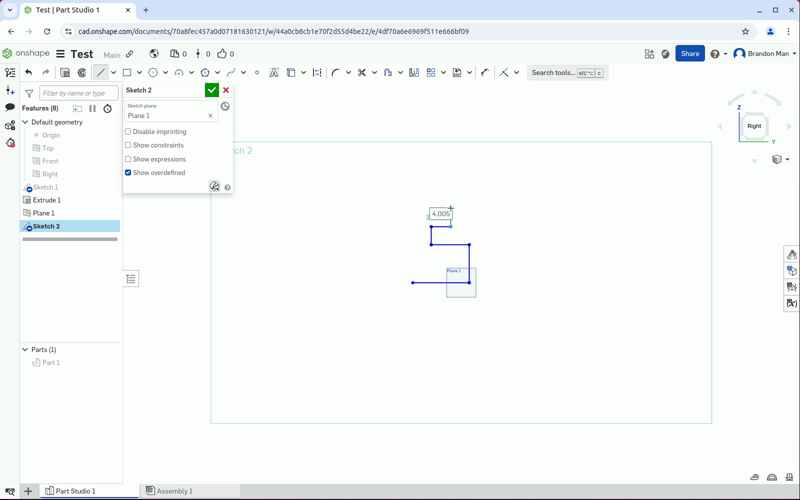
key_down(shift)
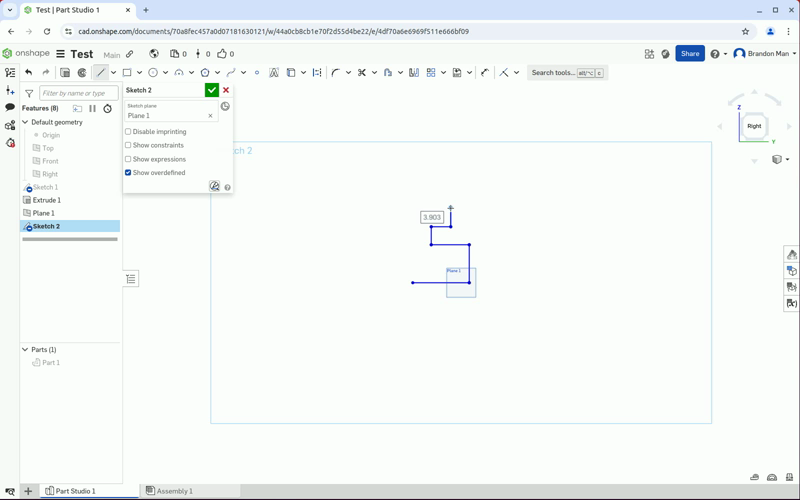
mouse_move(480, 207)
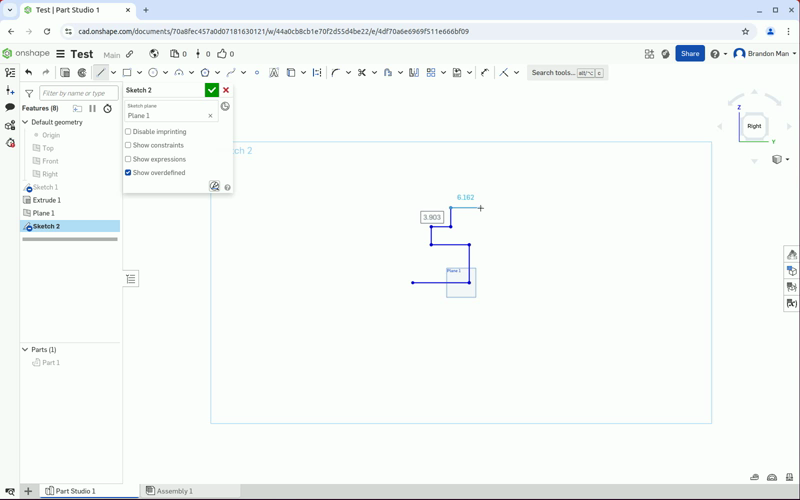
mouse_move(412, 207)
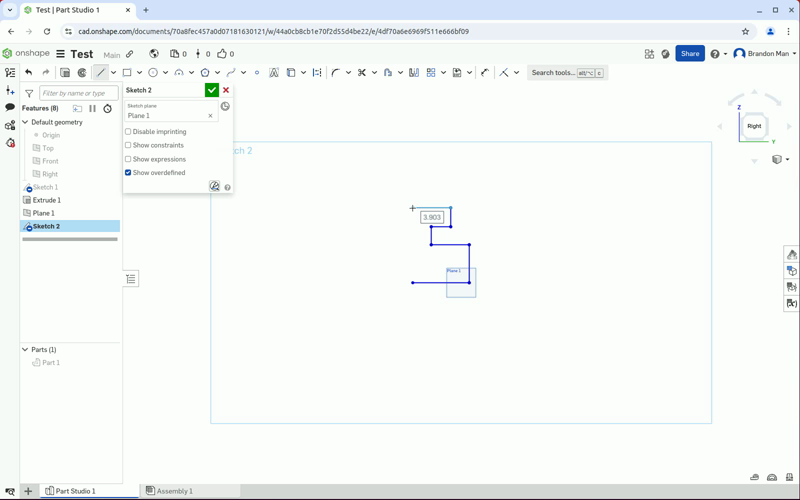
click(412, 207)
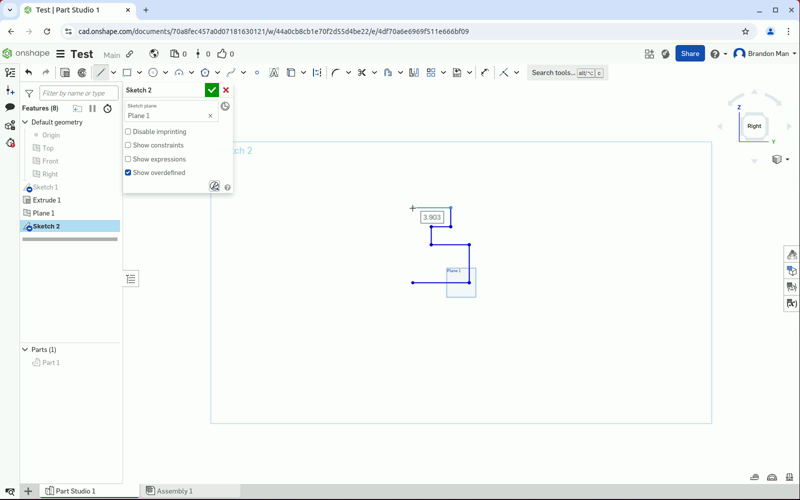
key_up(shift)
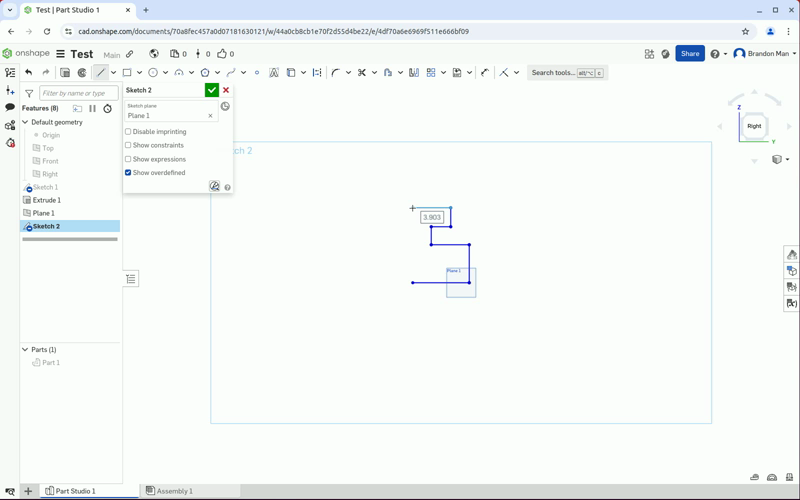
key_down(shift)
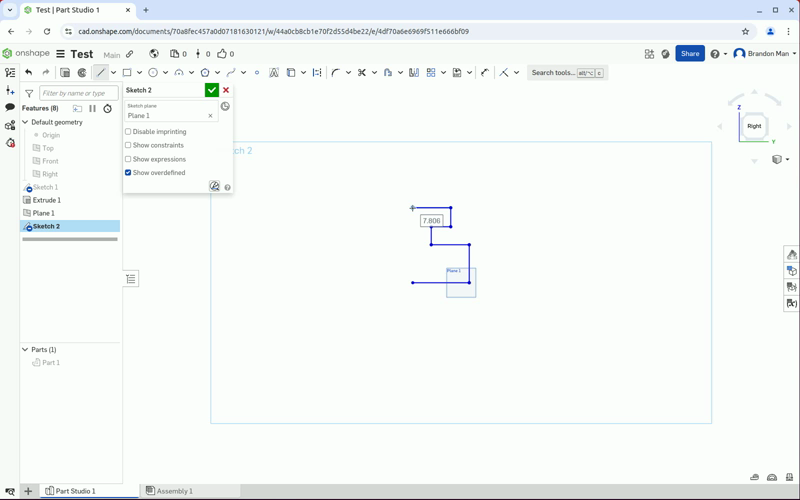
mouse_move(412, 282)
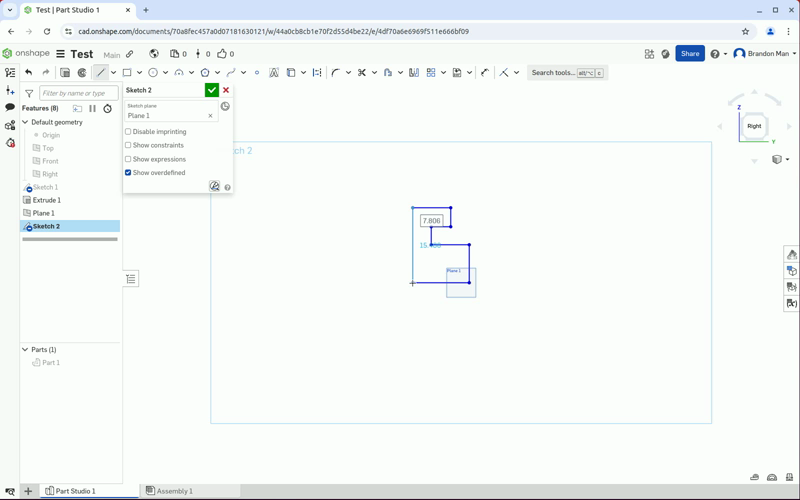
key_up(shift)
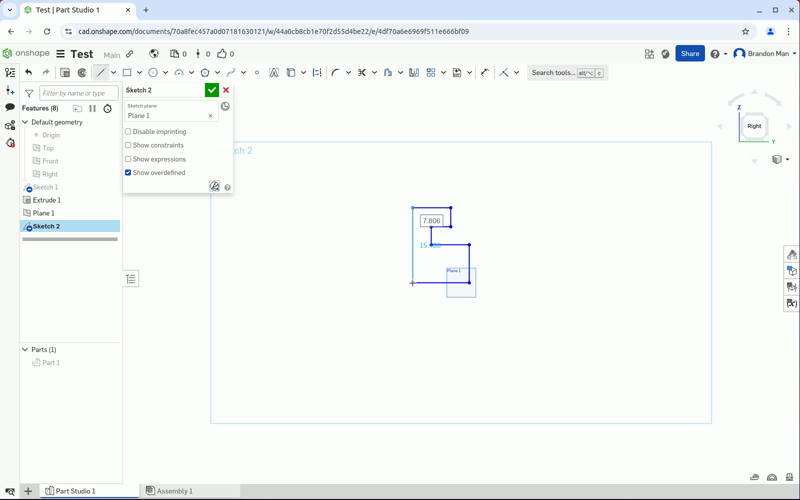
click(412, 282)
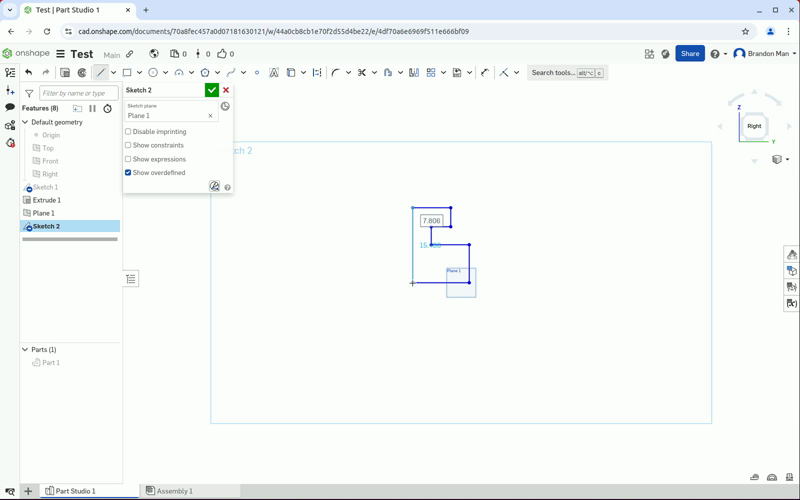
key(esc)
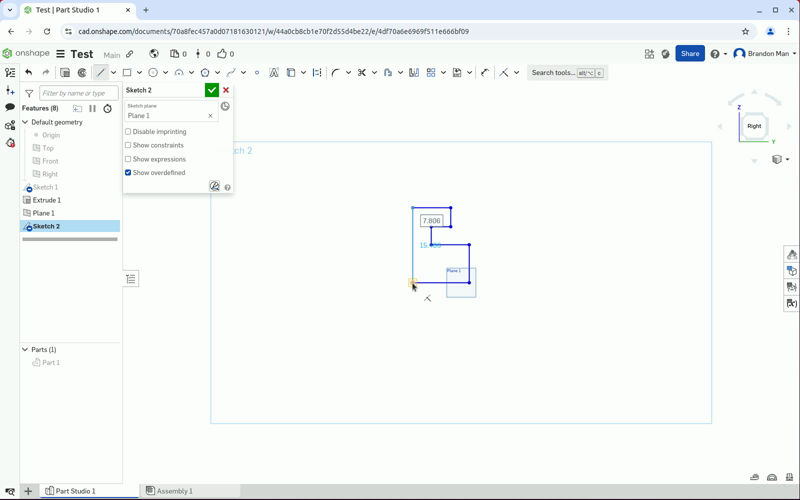
mouse_move(456, 271)
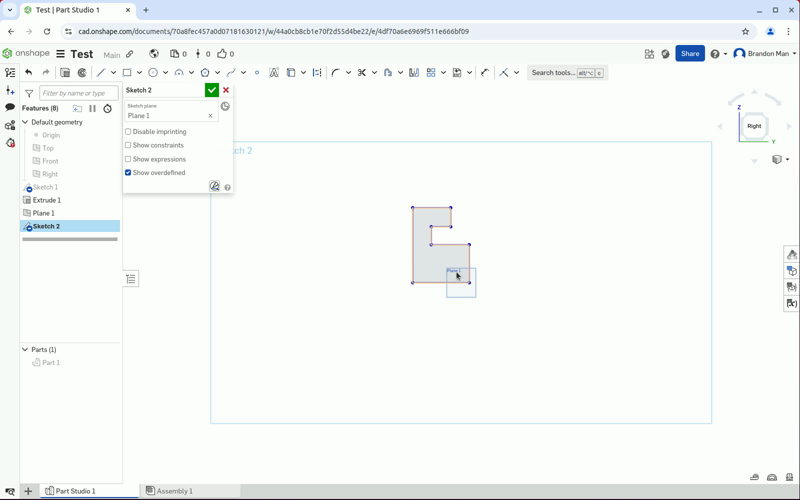
click(456, 271)
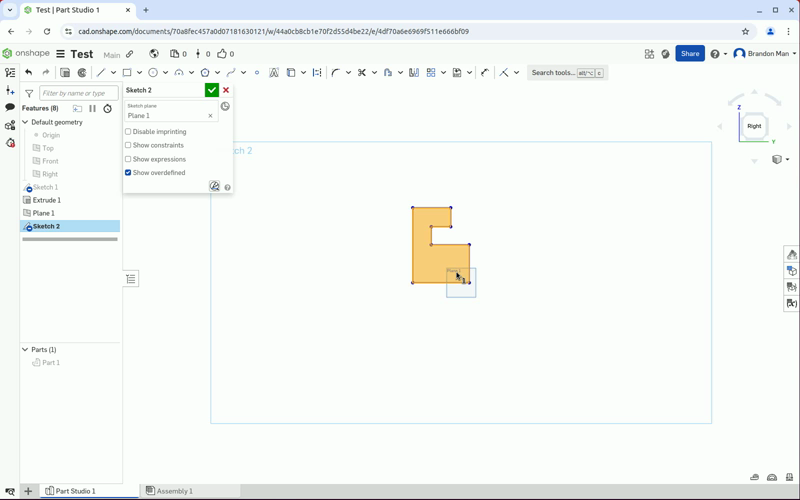
mouse_move(73, 352)
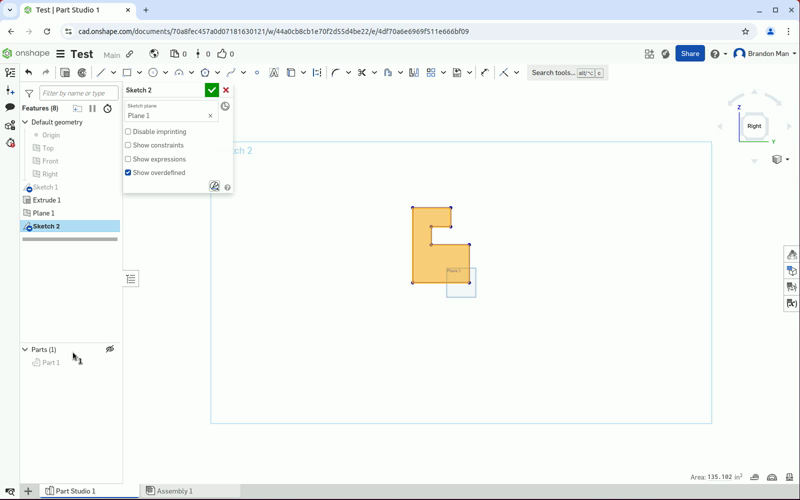
key(shift+y)
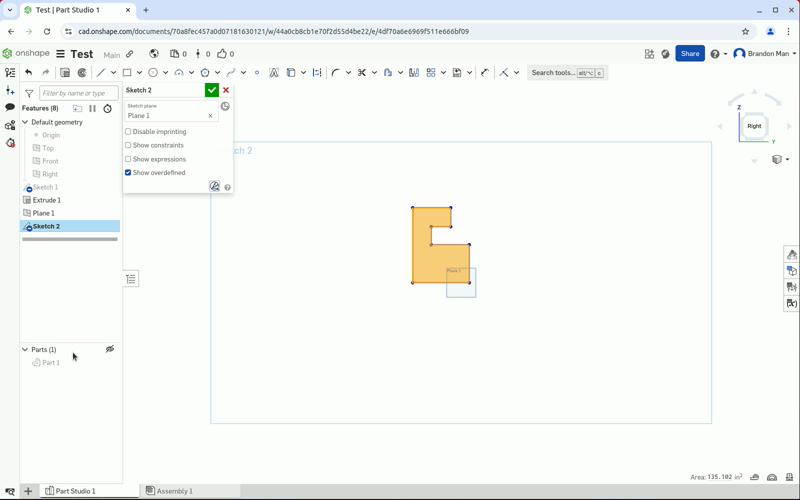
key(shift+e)
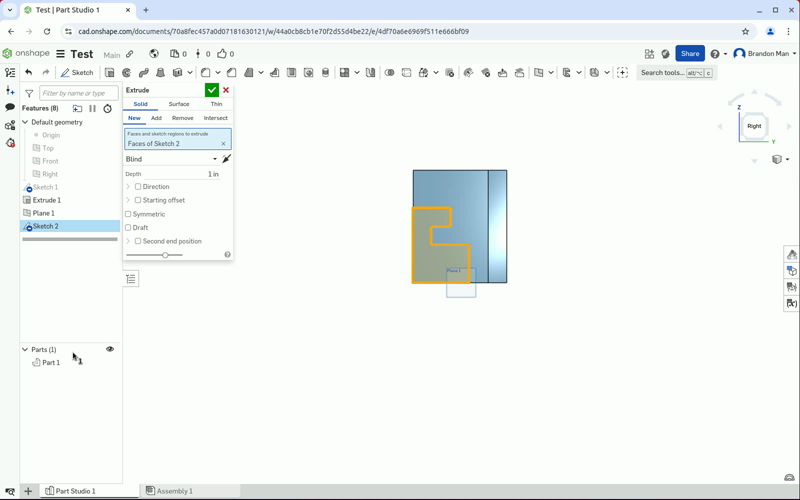
mouse_move(143, 106)
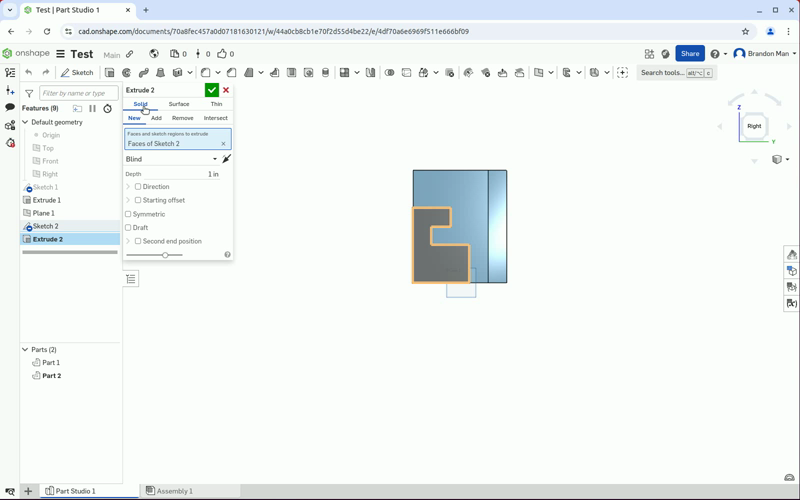
click(143, 106)
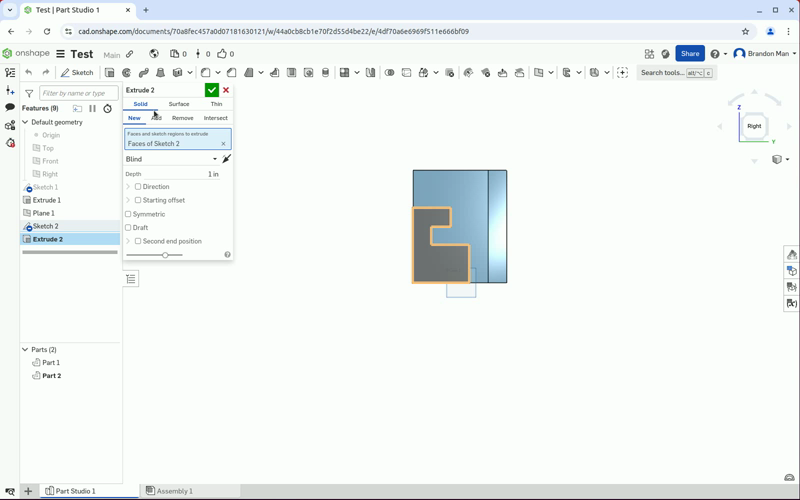
mouse_move(186, 120)
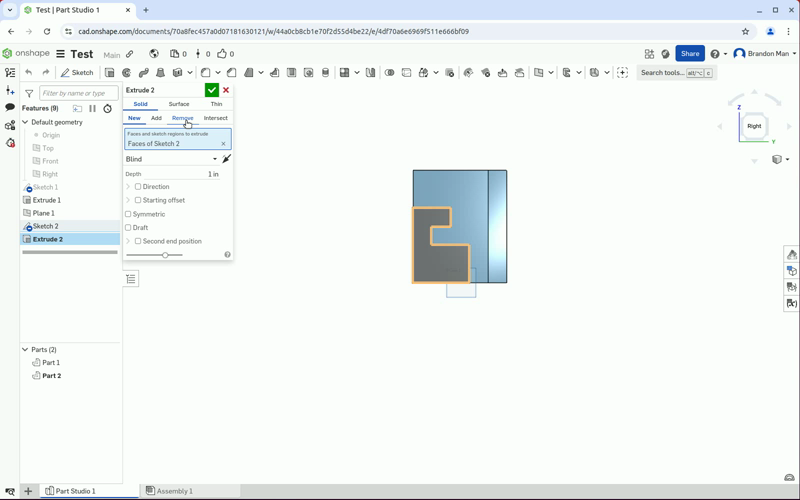
click(186, 120)
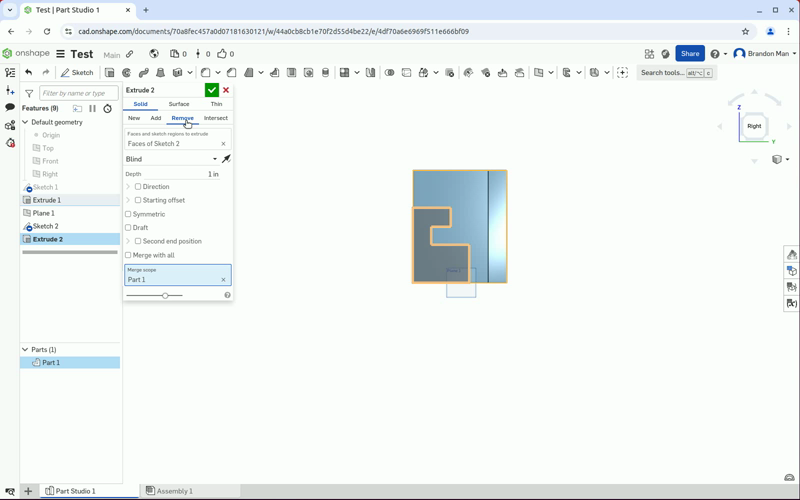
key(tab, 4)
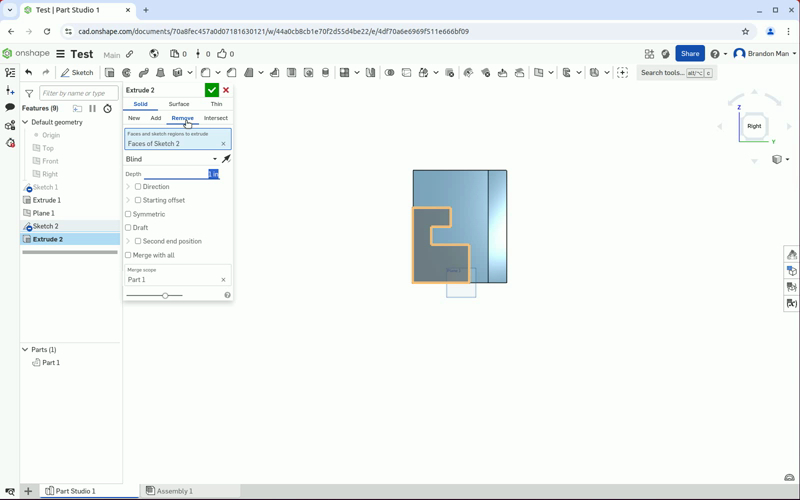
text(7.703)
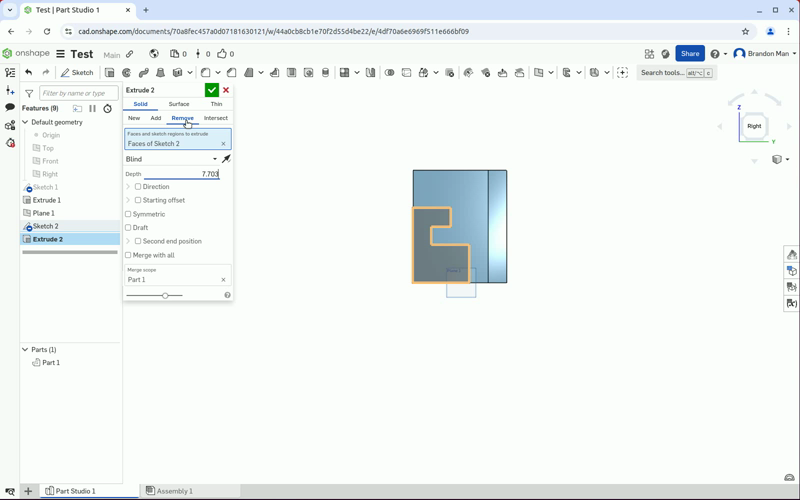
key(tab, 6)
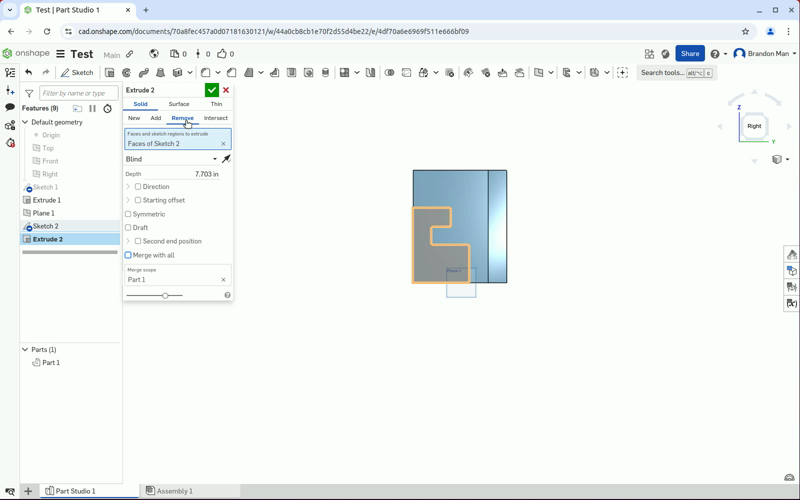
key(space)
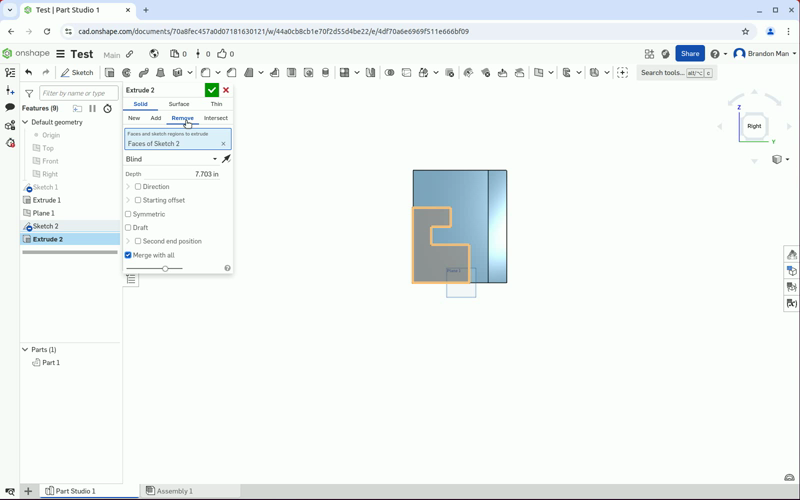
key(enter)
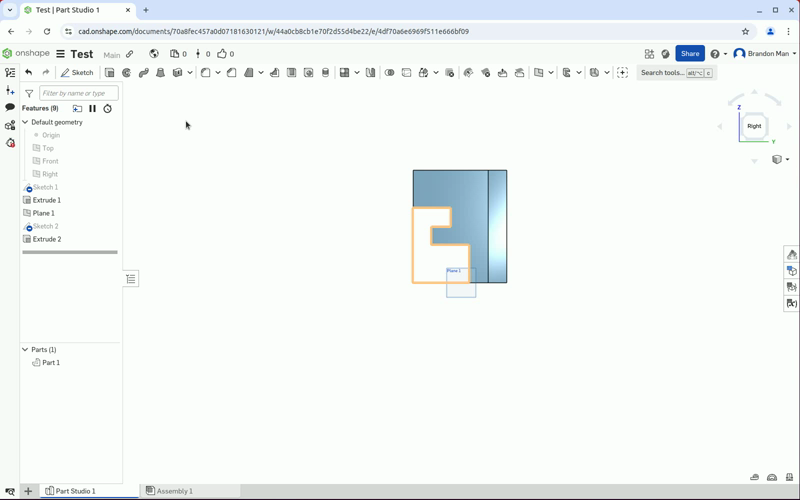
key(shift+h)
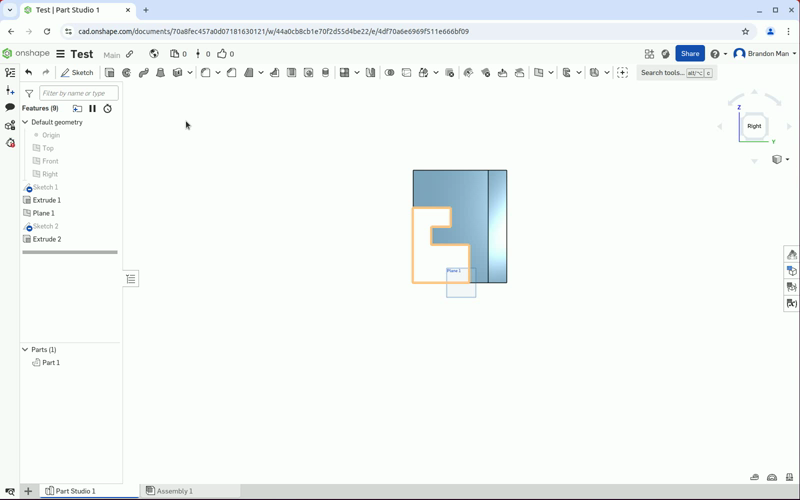
key(shift+h)
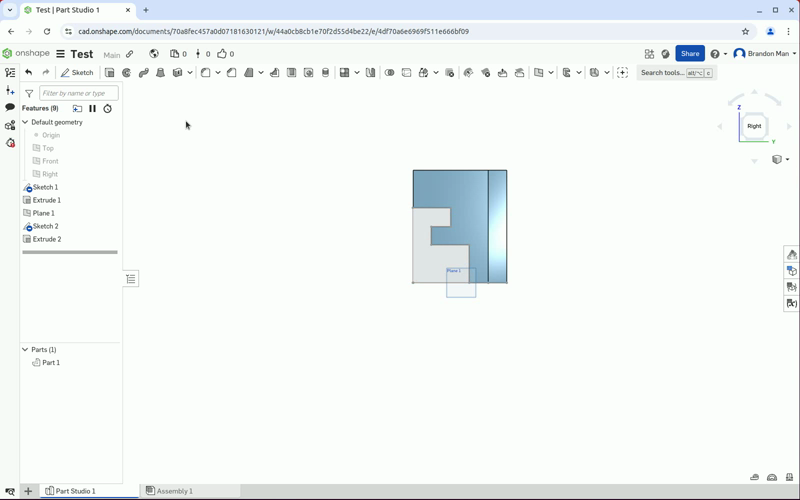
key(shift+7)
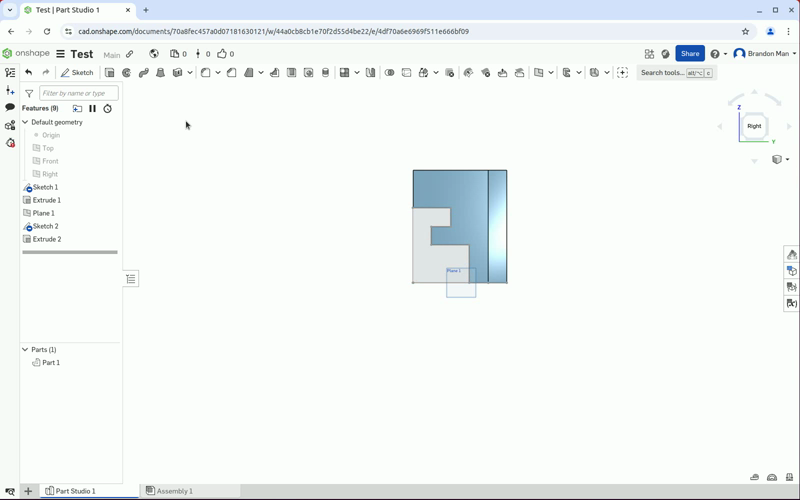
key(right, 2)
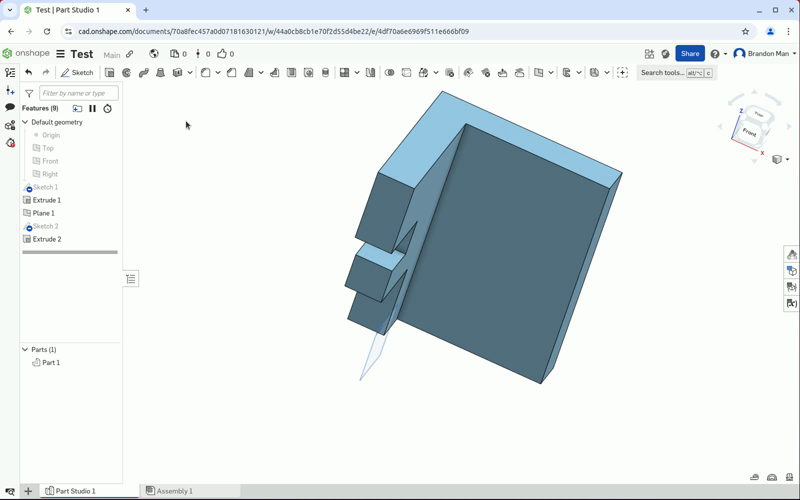
key(down, 2)
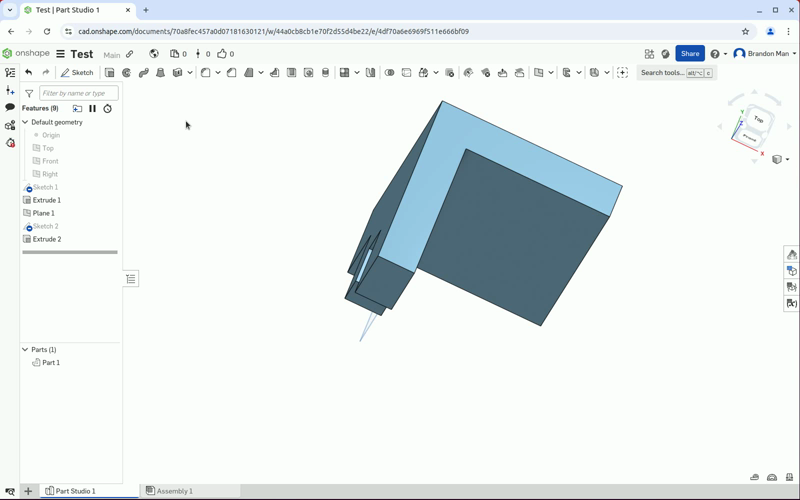
key(up, 2)
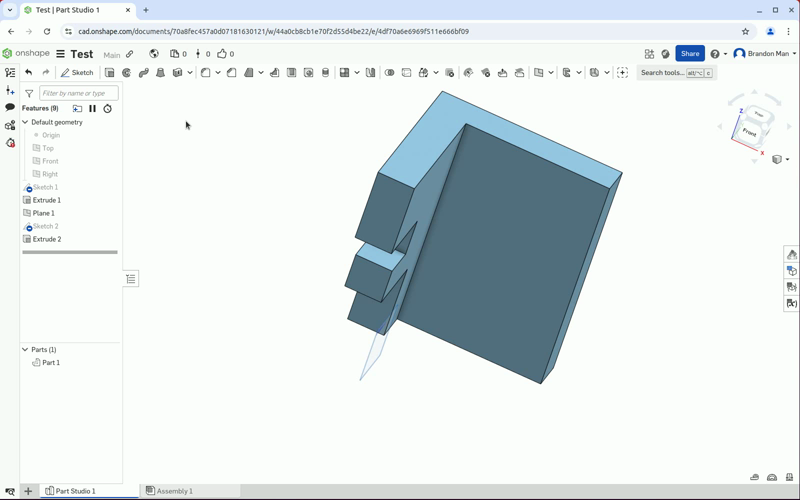
key(left, 2)
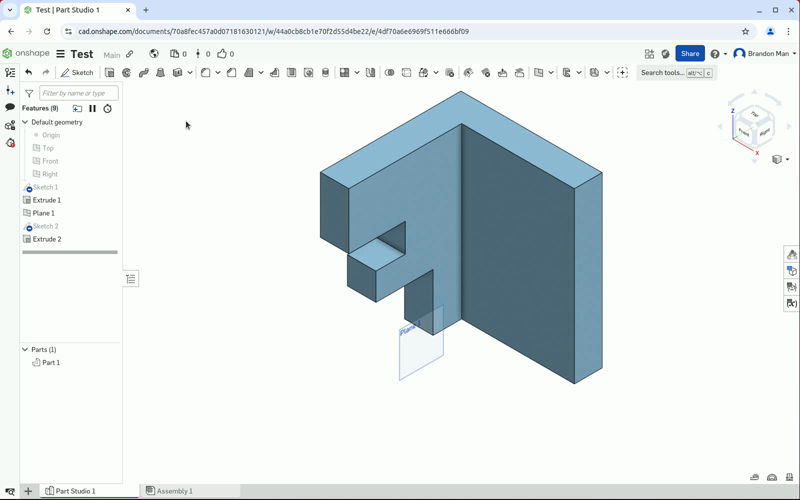
mouse_move(73, 189)
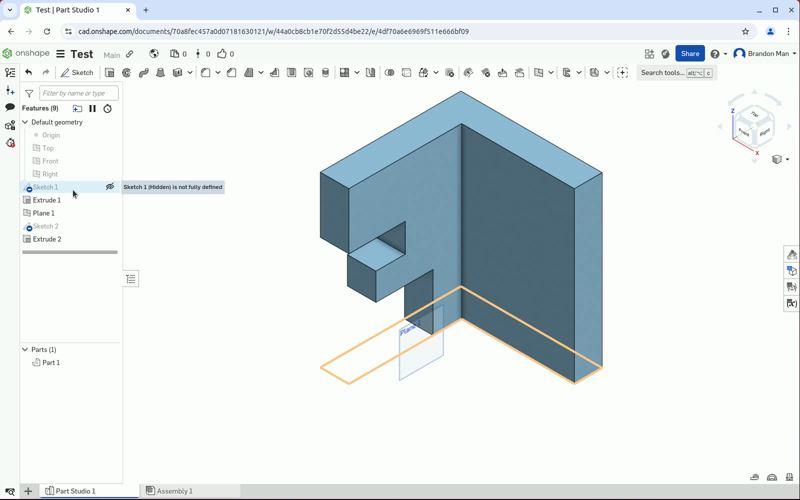
click(73, 189)